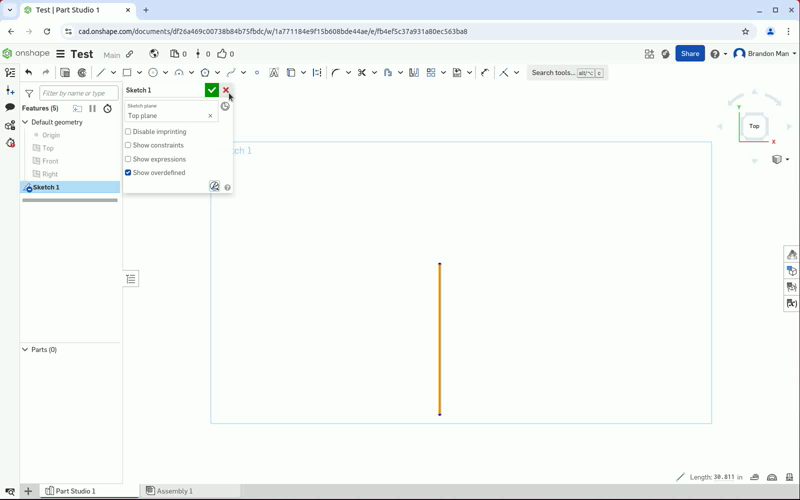
key(shift+h)
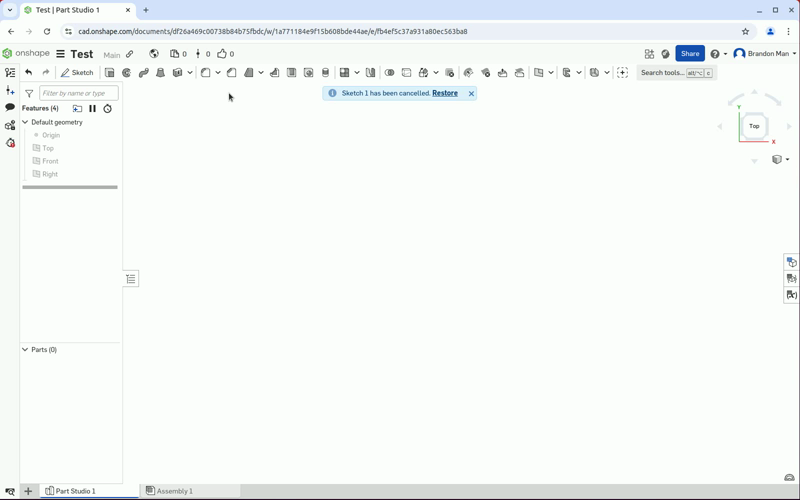
mouse_move(73, 352)
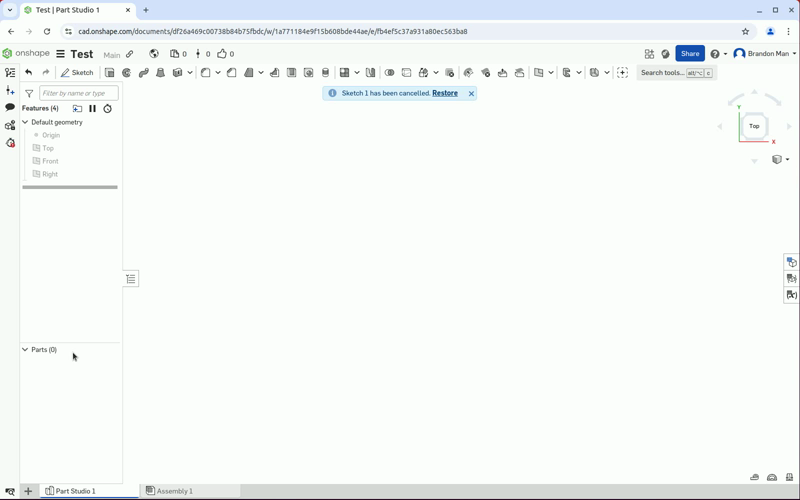
key(y)
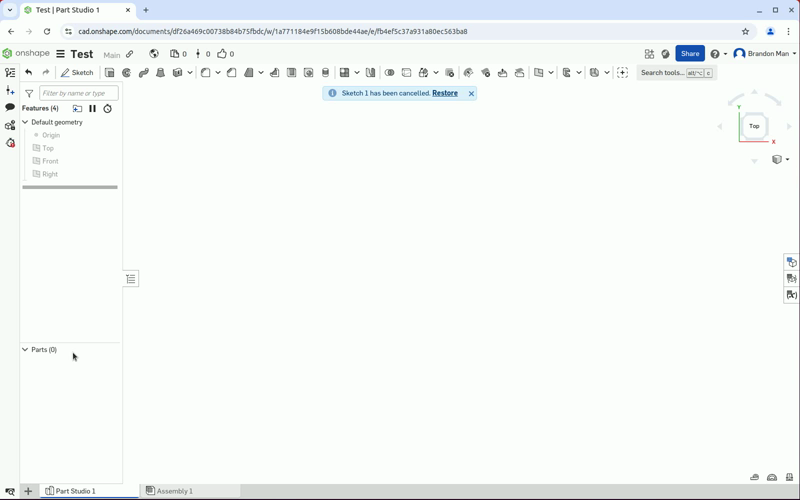
key(shift+p)
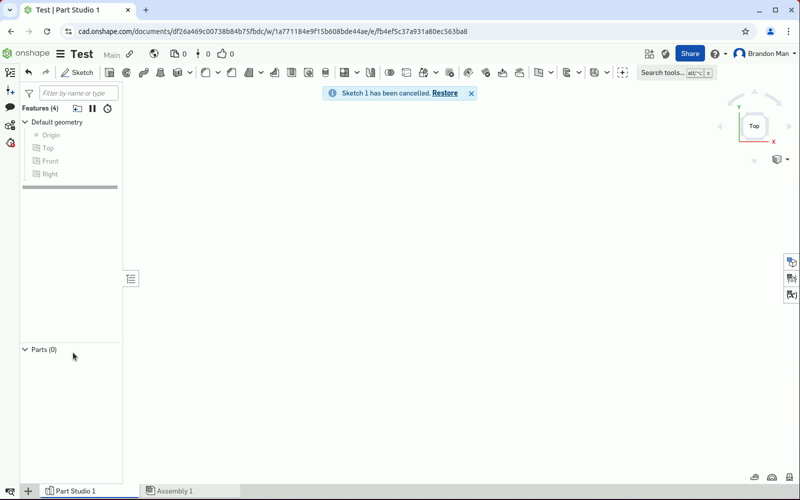
key(space)
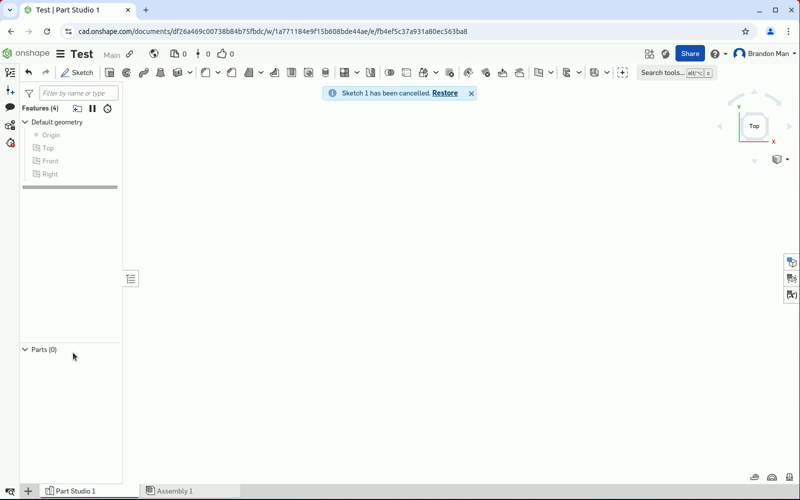
key_down(shift)
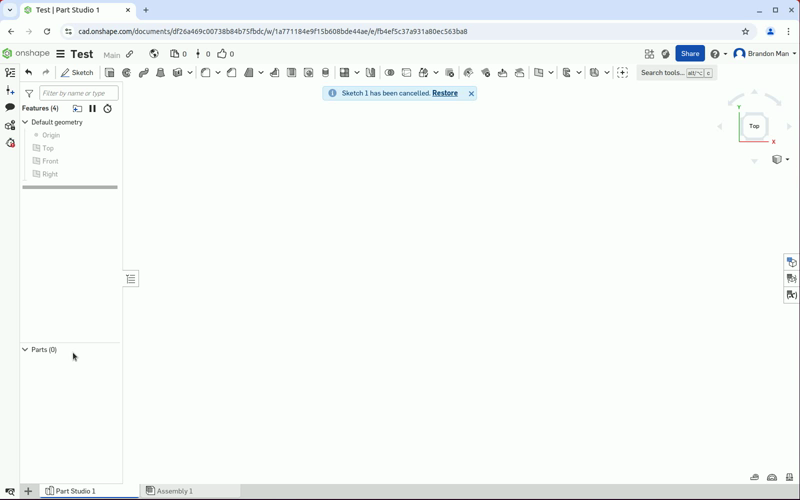
key(up)
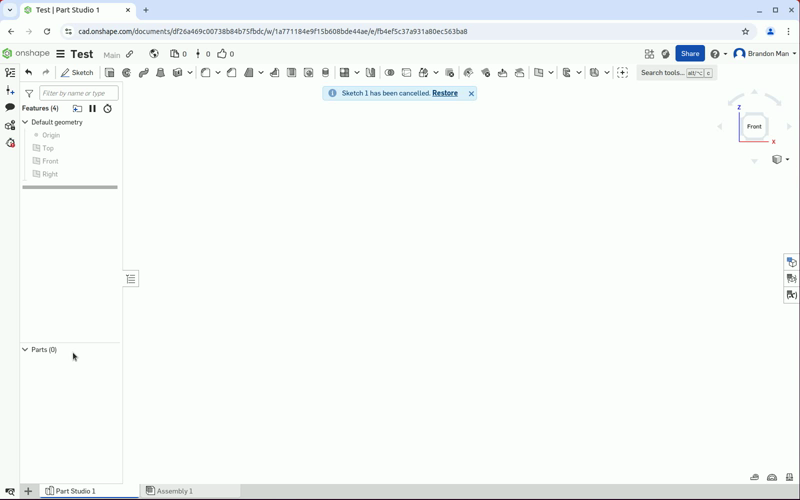
key_up(shift)
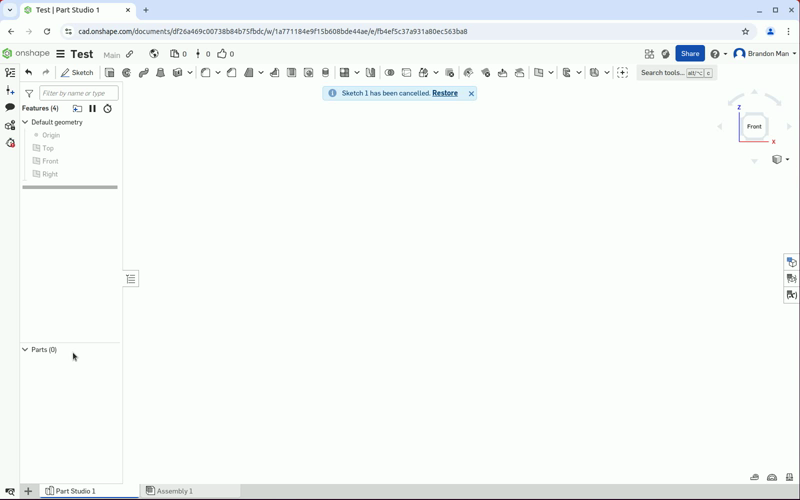
mouse_move(73, 352)
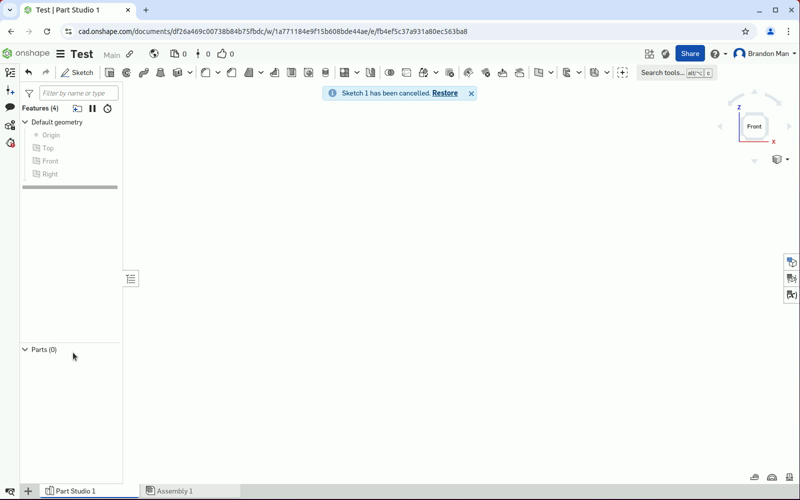
key(shift+y)
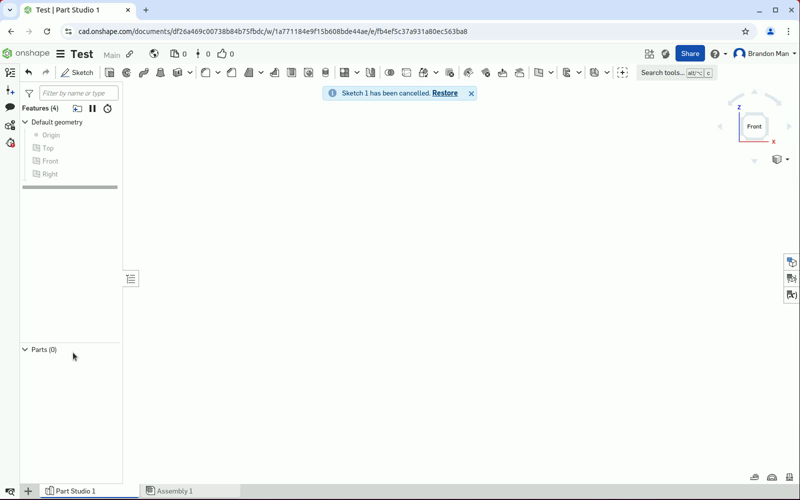
key(shift+s)
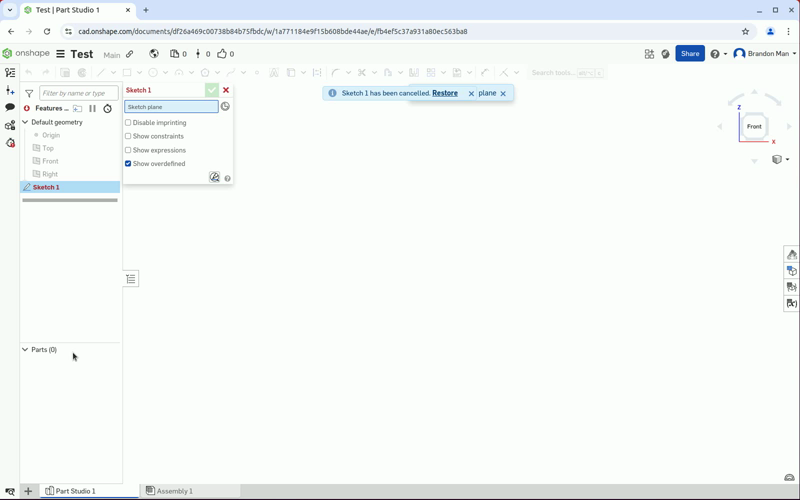
mouse_move(73, 163)
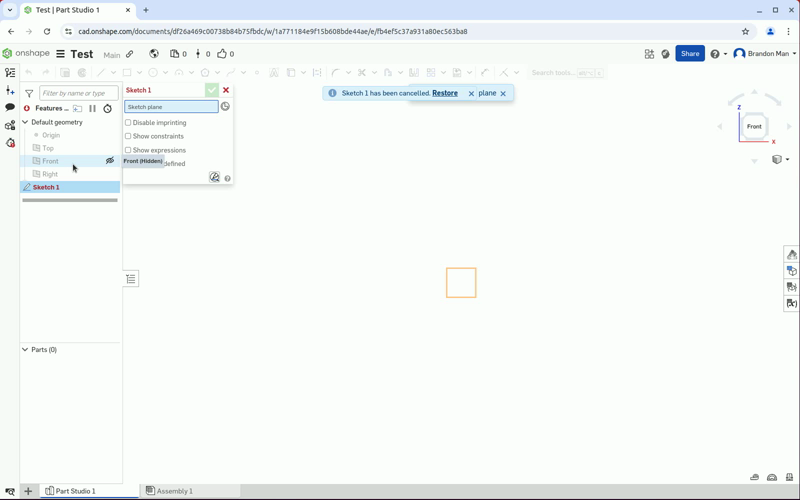
click(73, 163)
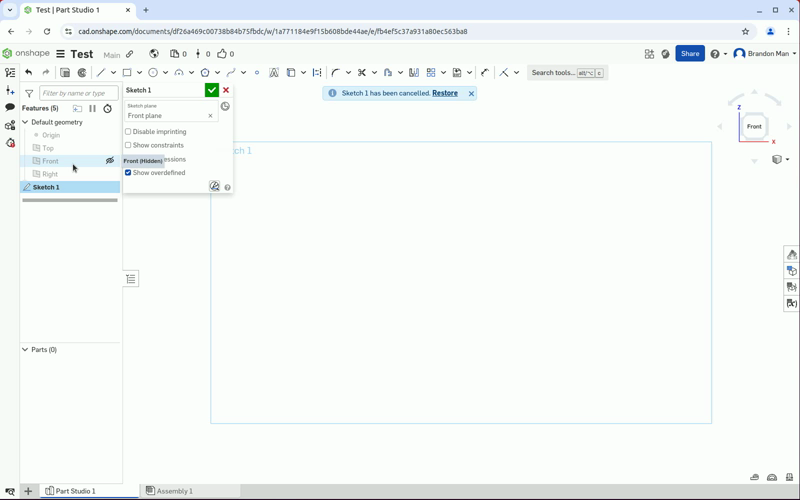
mouse_move(73, 352)
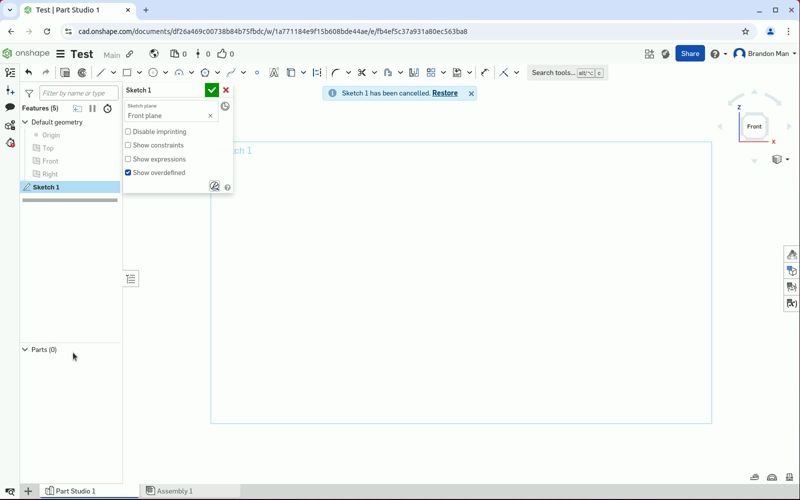
key(y)
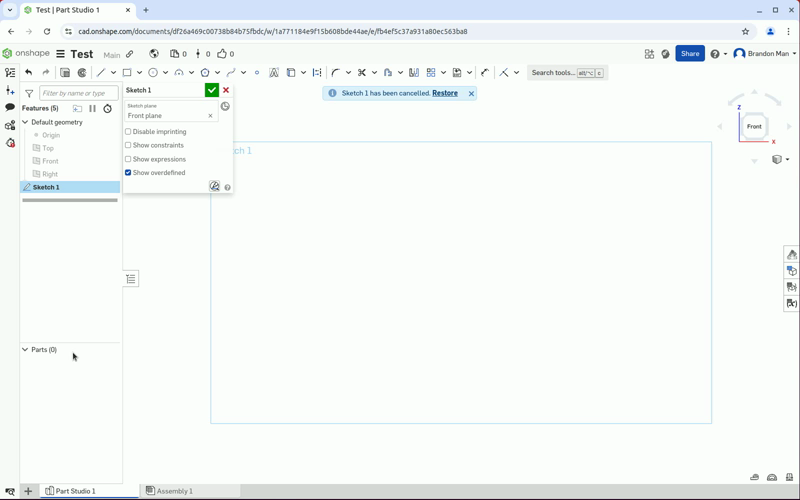
key(a)
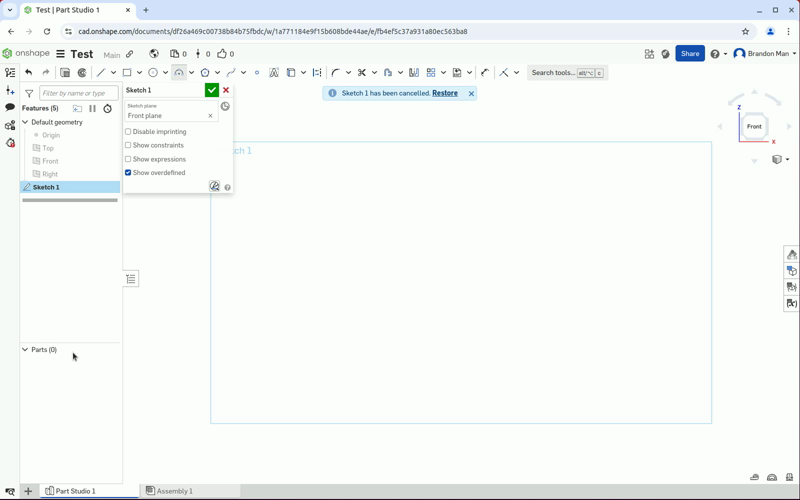
key_down(shift)
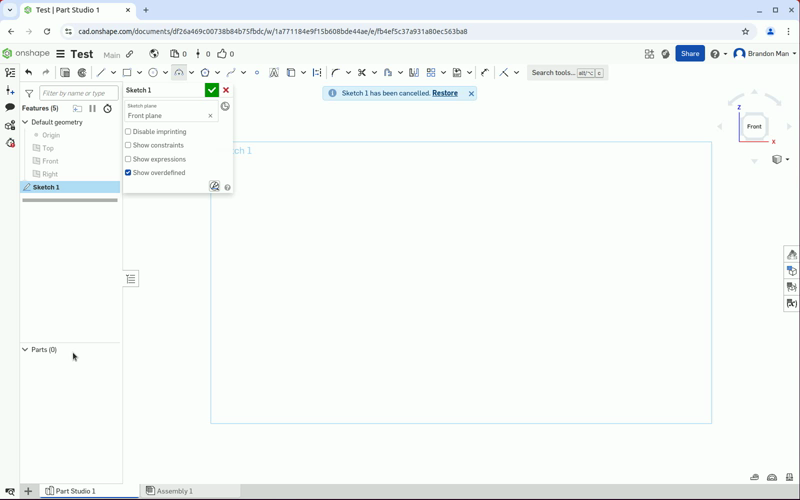
mouse_move(446, 266)
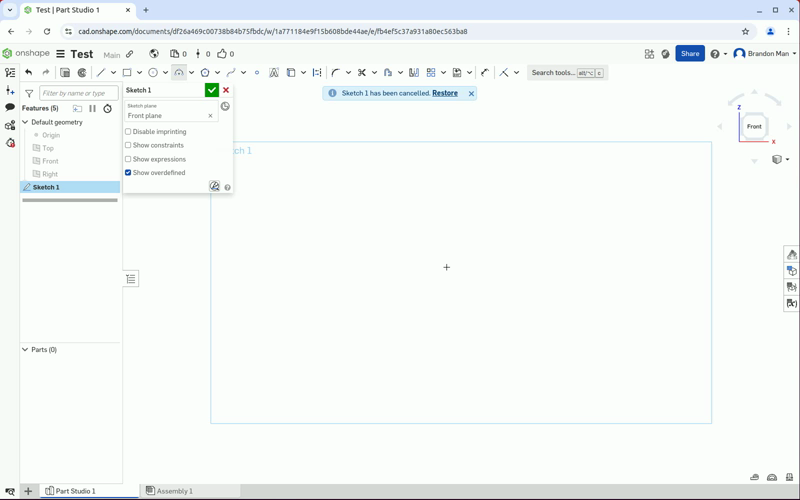
click(446, 266)
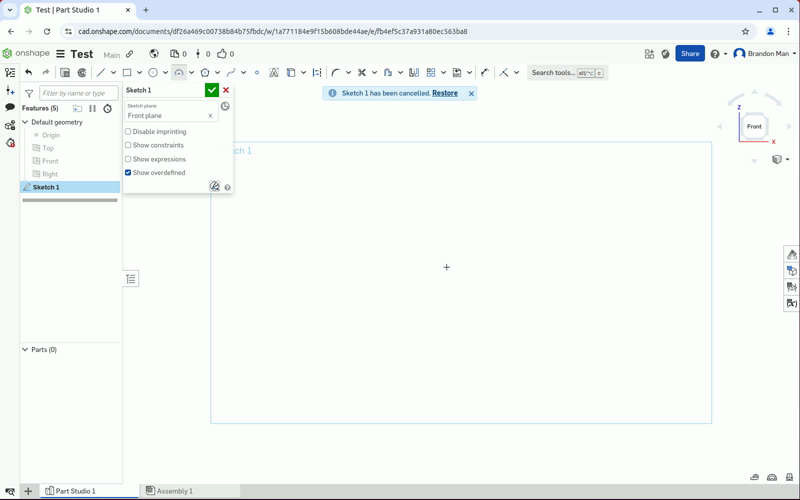
key_up(shift)
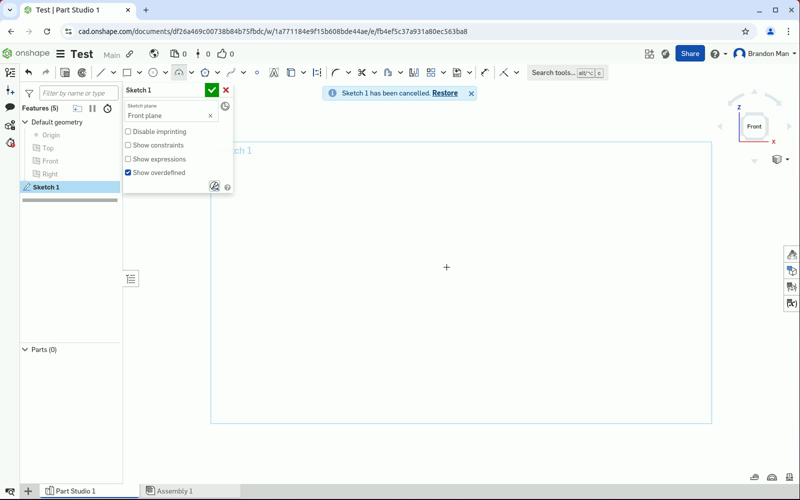
key_down(shift)
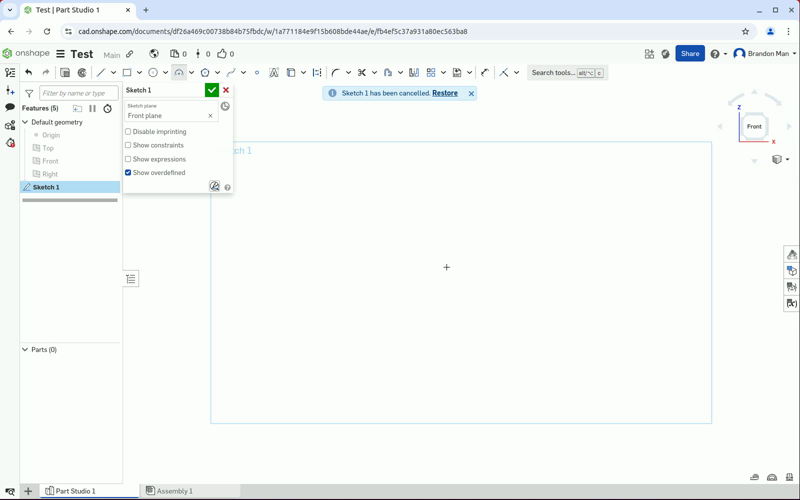
mouse_move(460, 266)
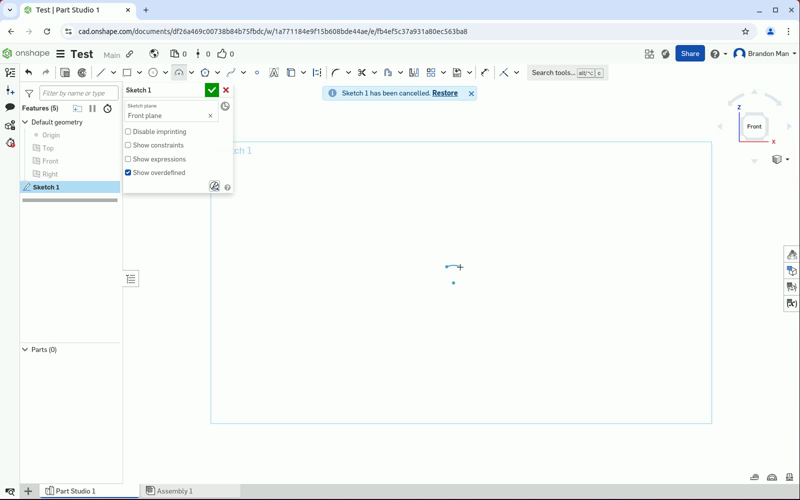
click(460, 266)
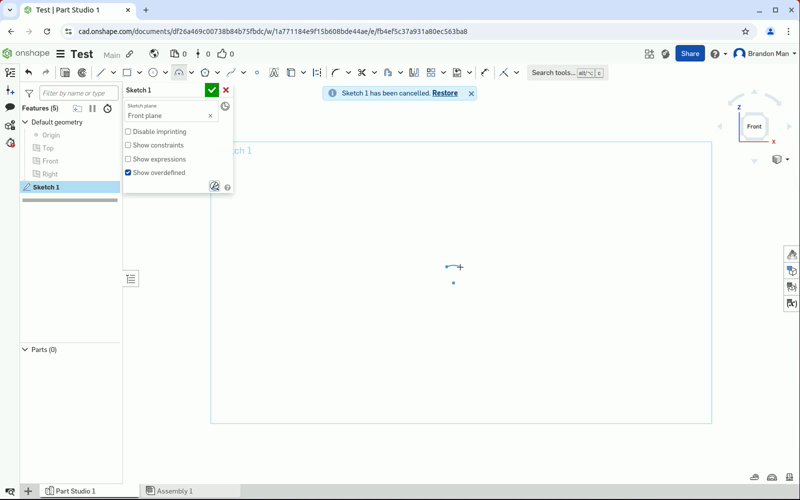
mouse_move(453, 269)
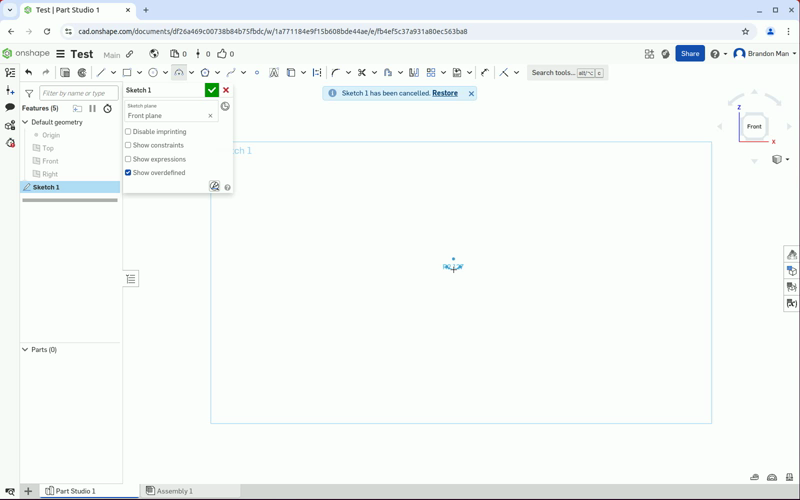
click(453, 269)
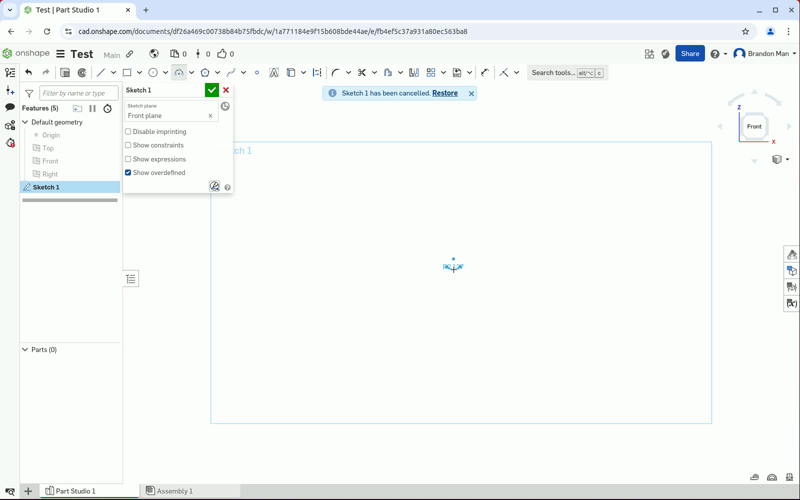
key_up(shift)
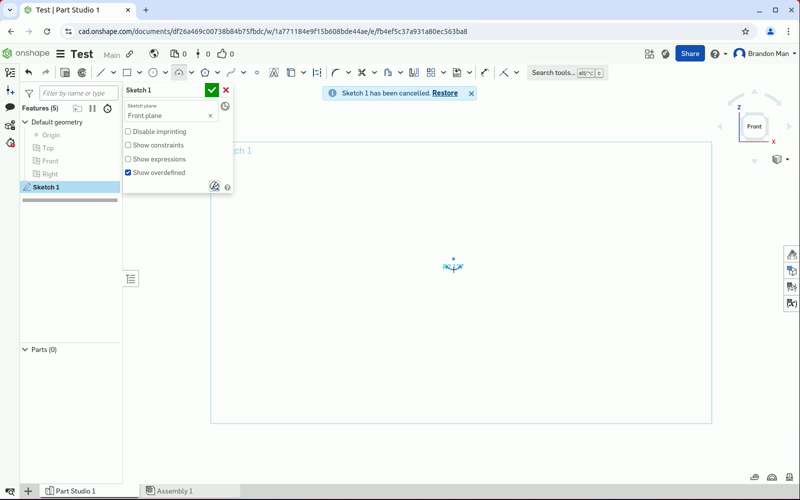
mouse_move(460, 266)
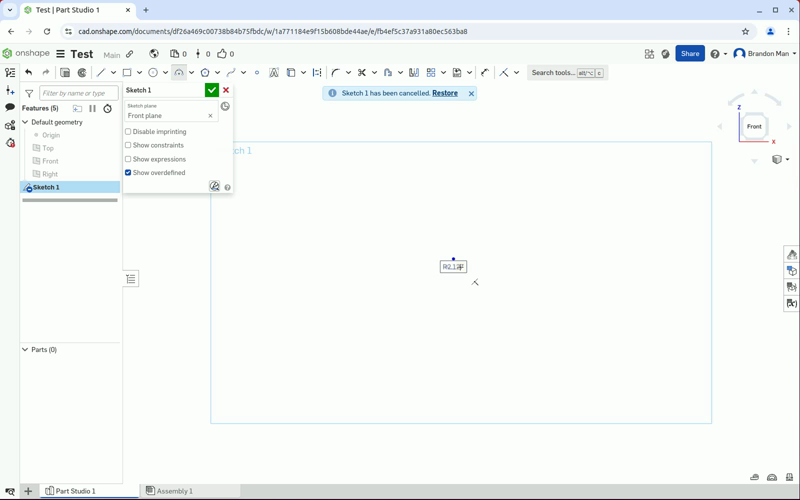
click(460, 266)
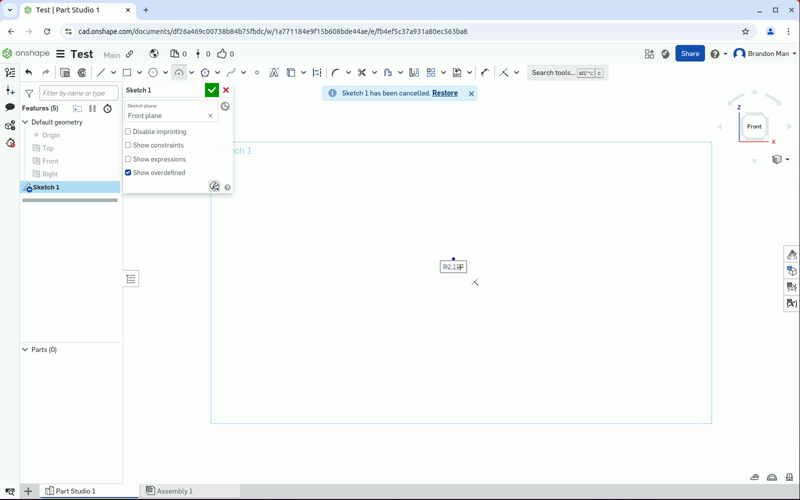
mouse_move(446, 266)
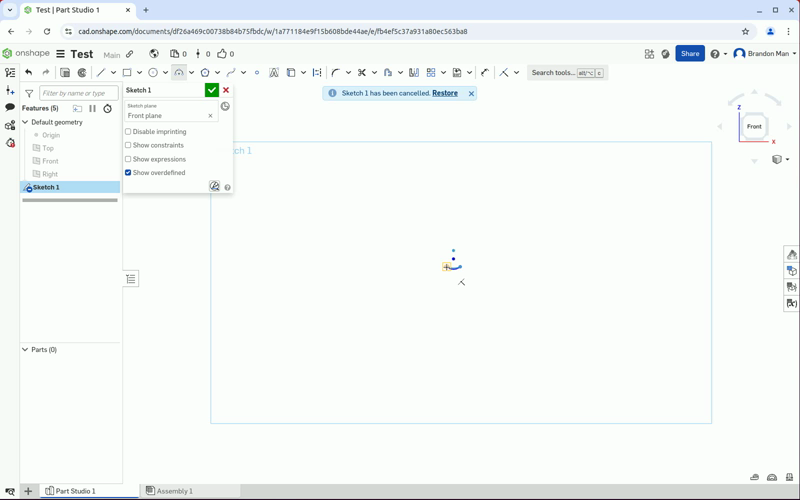
click(446, 266)
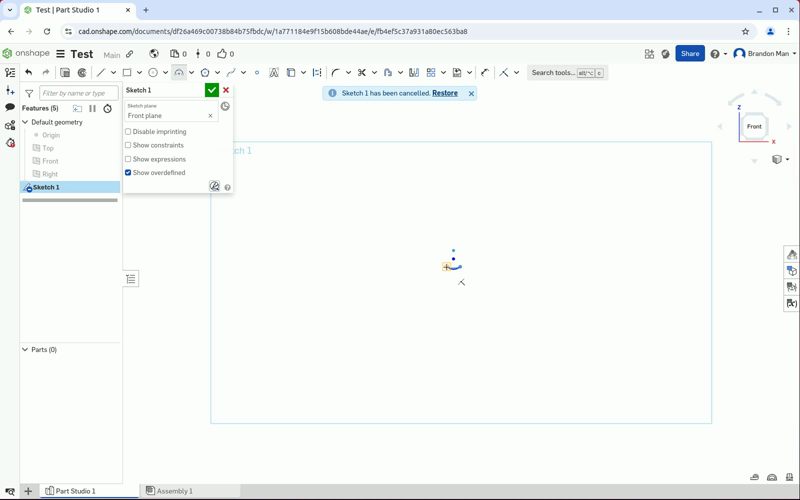
key_down(shift)
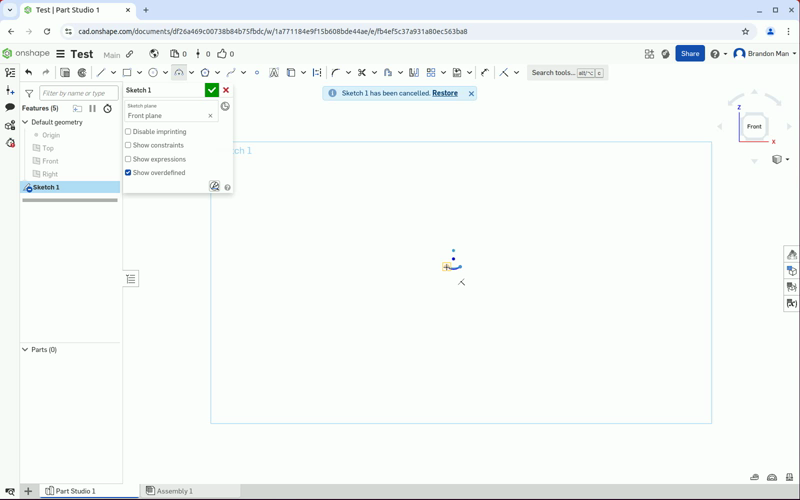
mouse_move(453, 263)
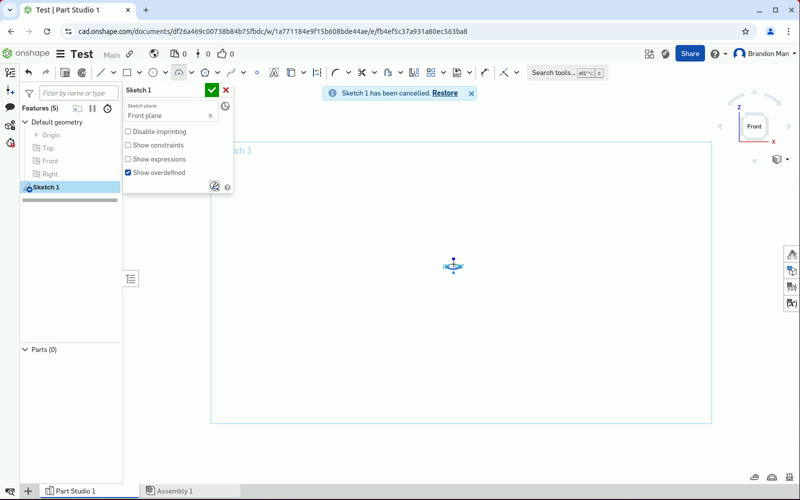
click(453, 263)
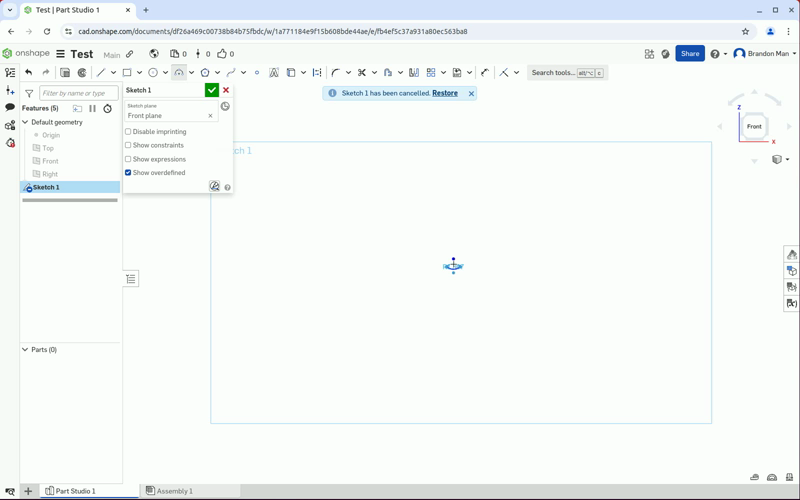
key_up(shift)
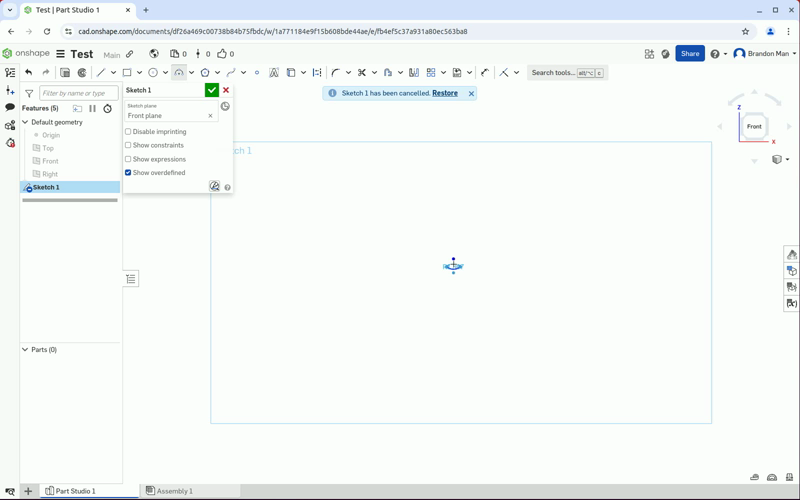
key(esc)
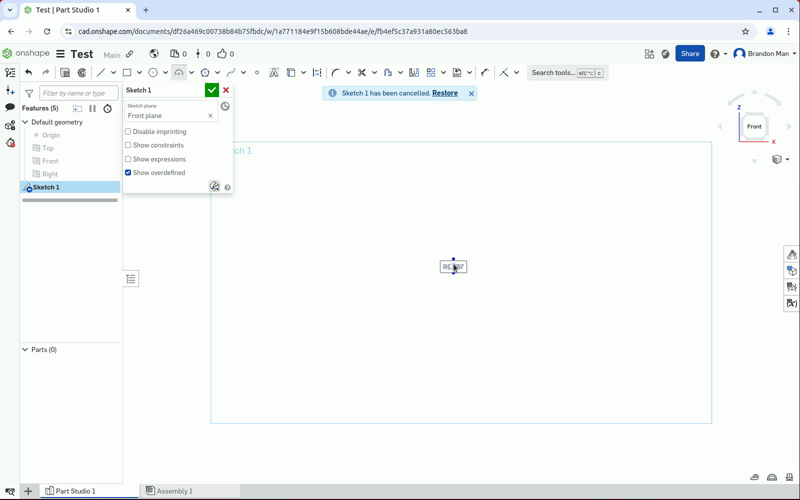
mouse_move(454, 264)
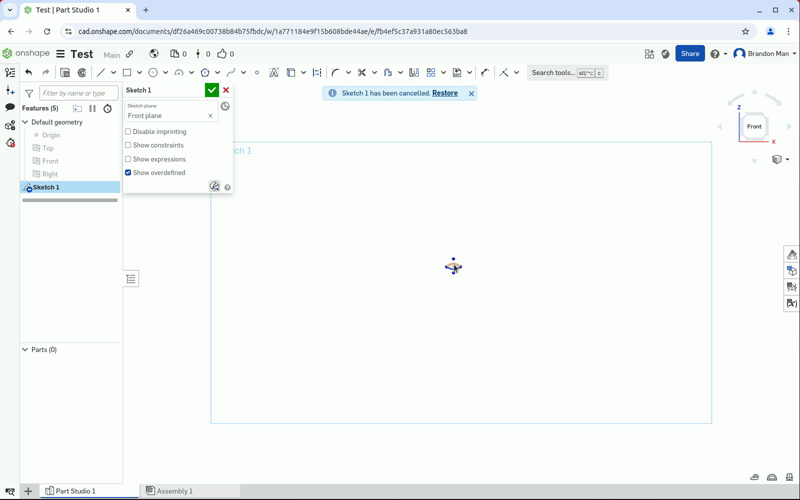
scroll(6)
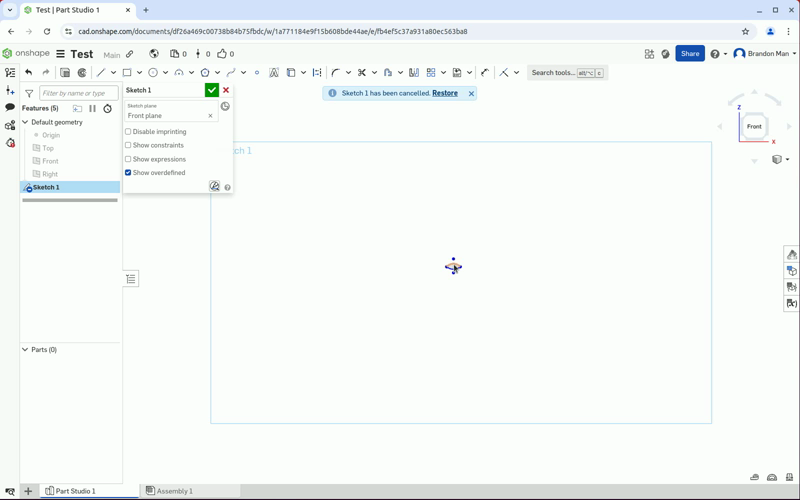
scroll(6)
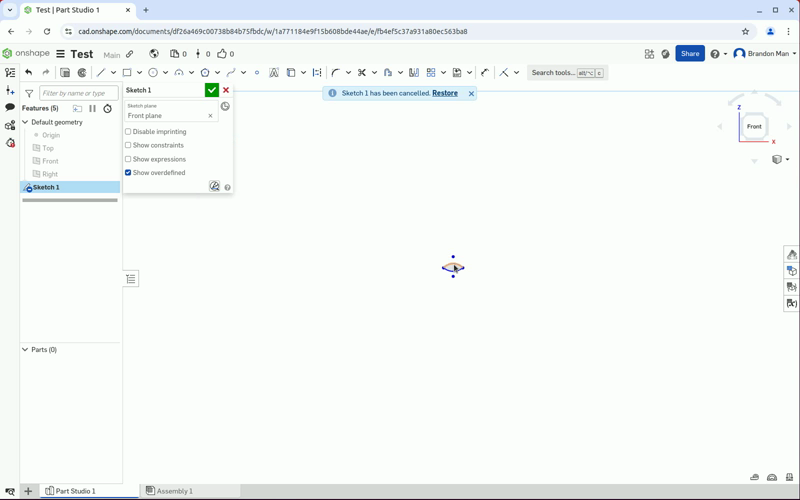
scroll(6)
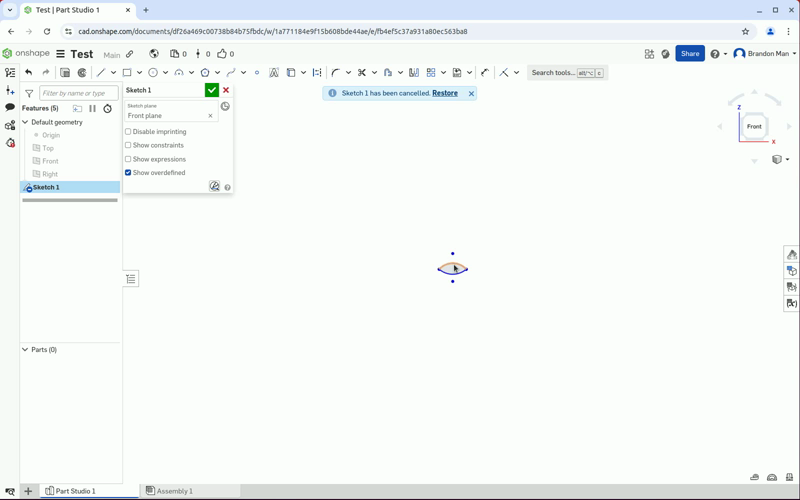
scroll(6)
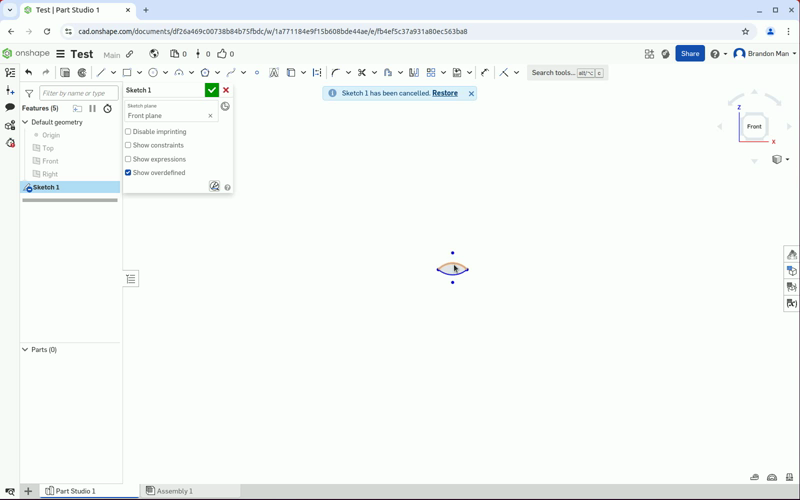
scroll(6)
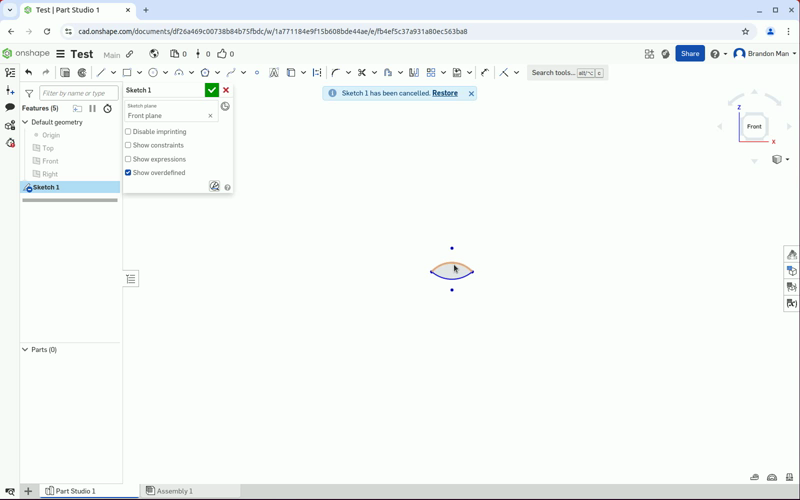
scroll(6)
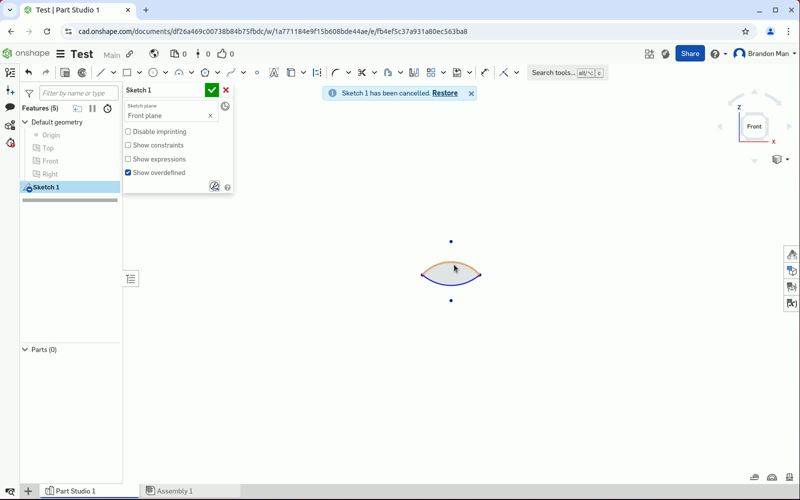
scroll(6)
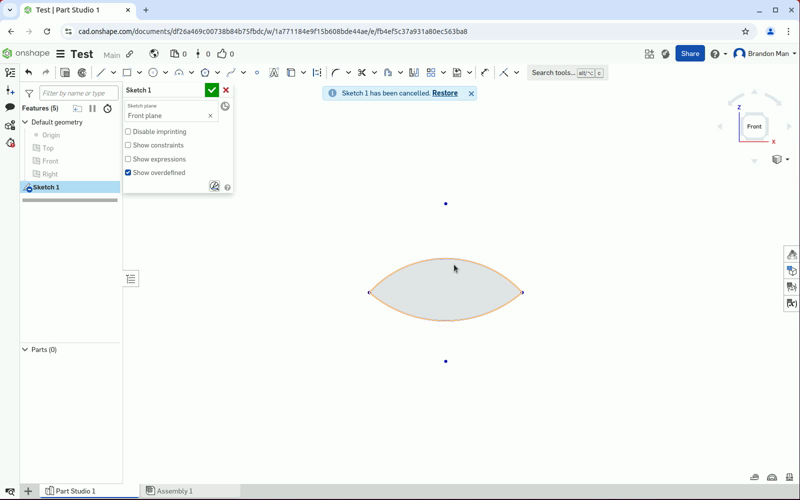
click(454, 264)
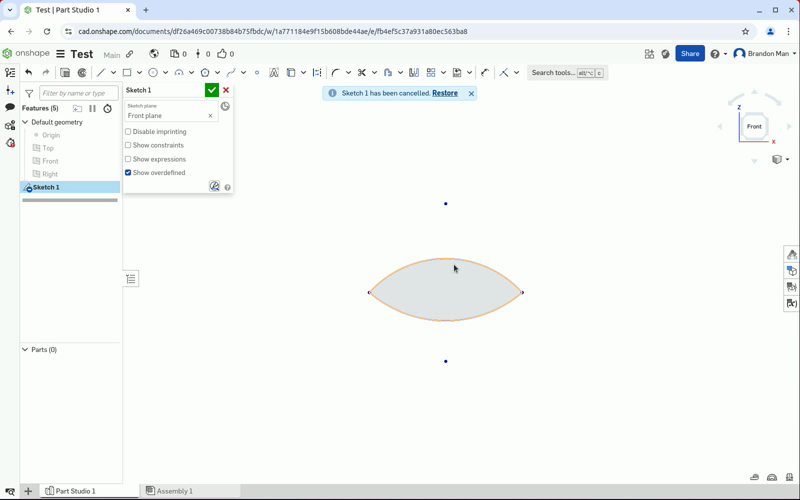
scroll(-6)
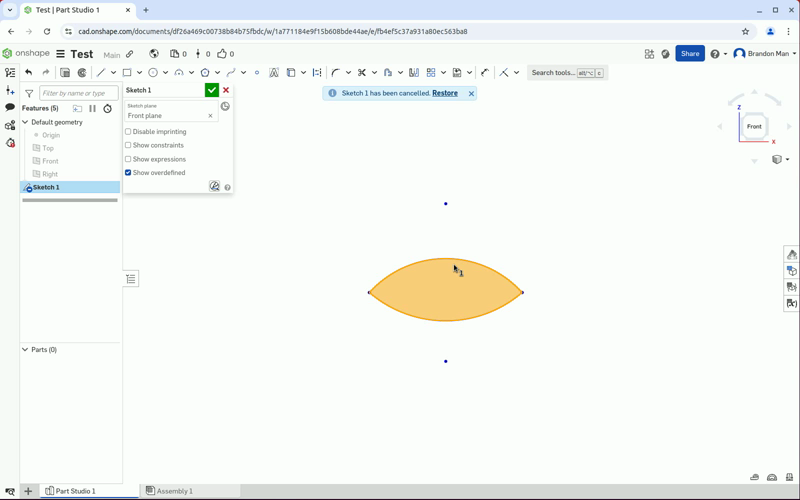
scroll(-6)
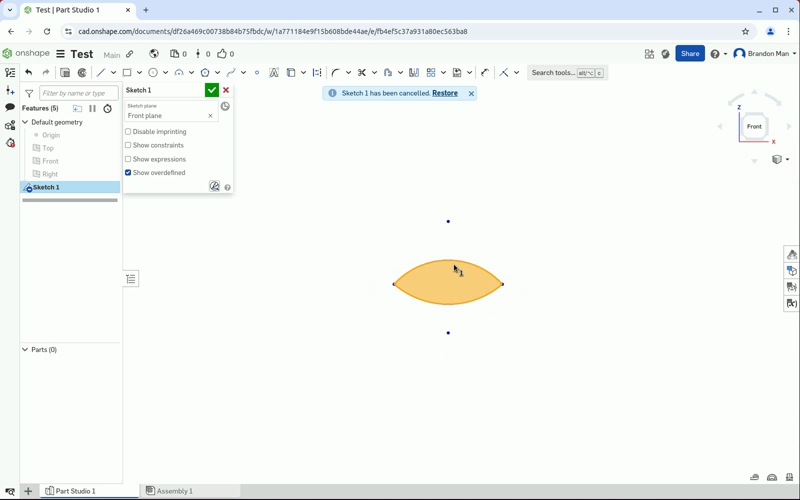
scroll(-6)
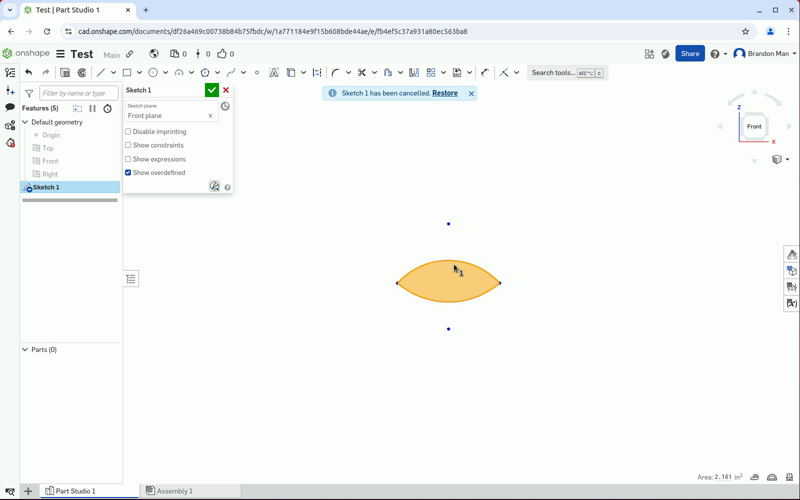
scroll(-6)
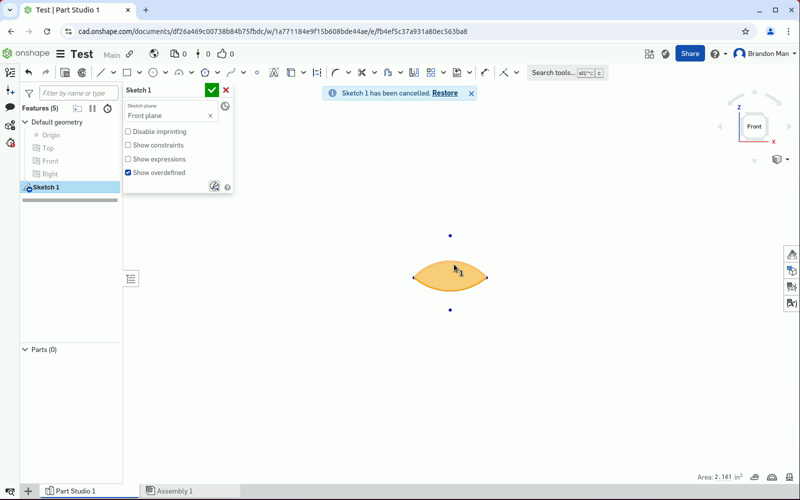
scroll(-6)
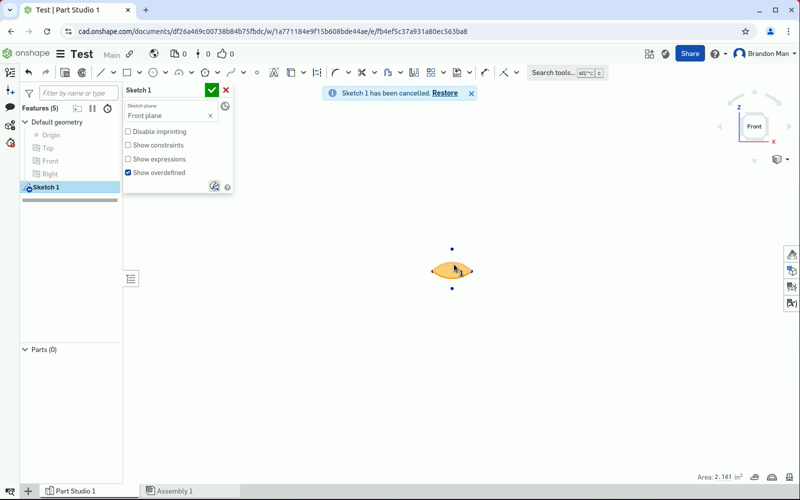
scroll(-6)
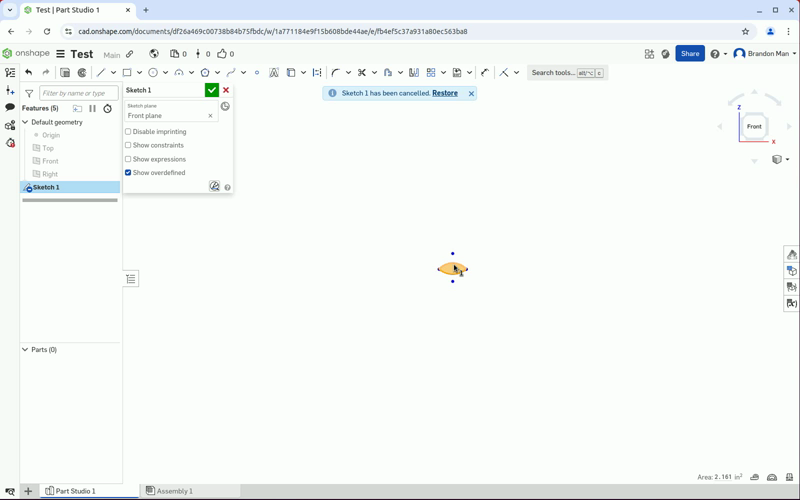
scroll(-6)
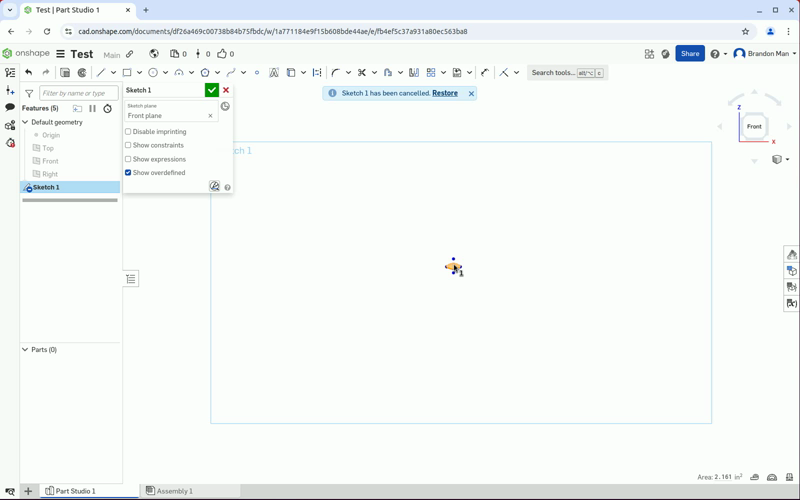
mouse_move(73, 352)
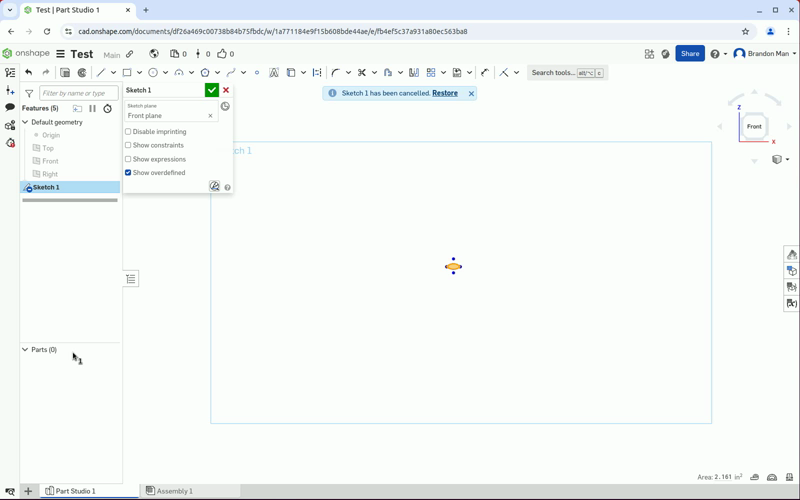
key(shift+y)
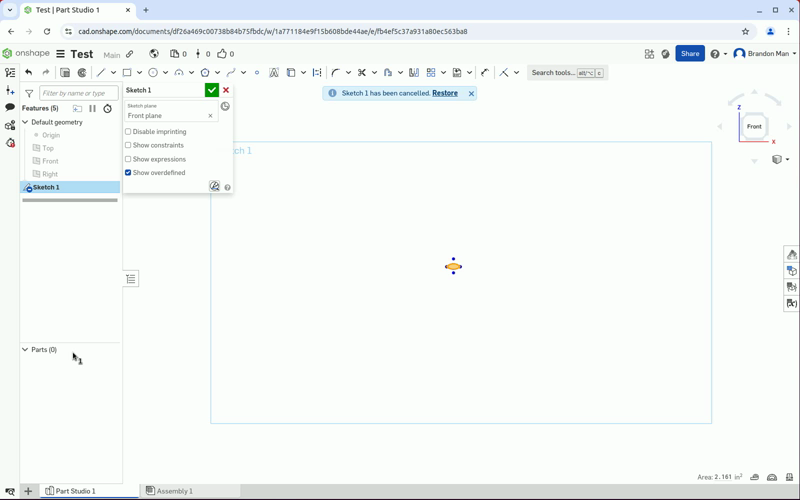
key(shift+e)
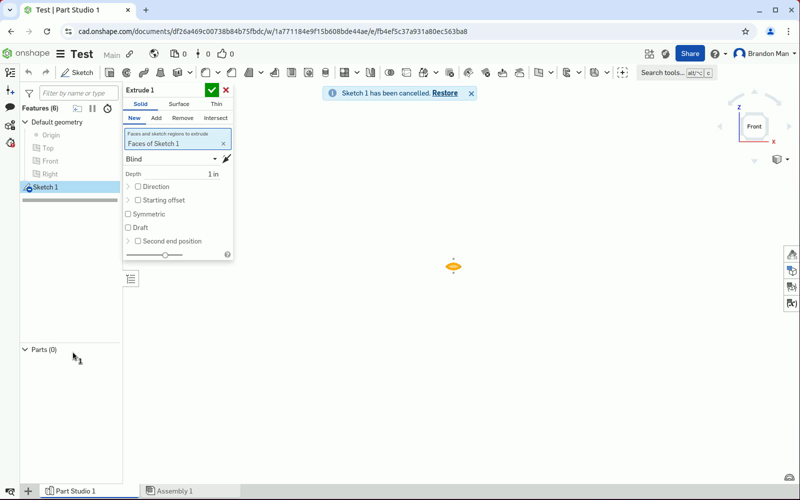
mouse_move(143, 106)
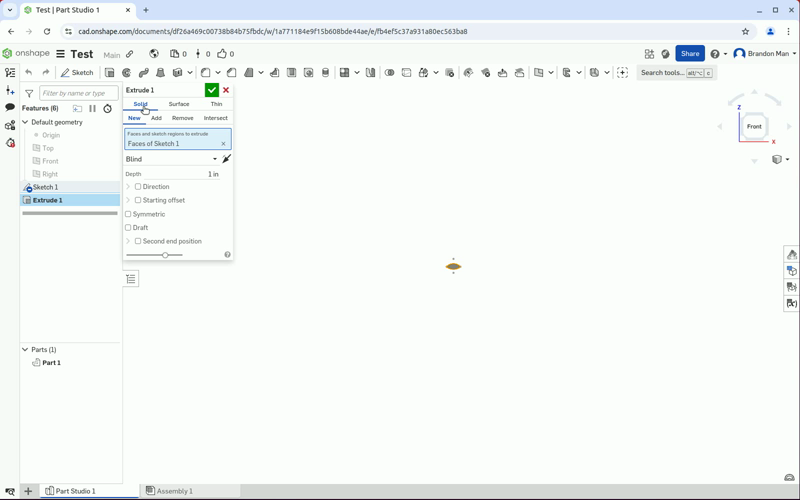
click(143, 106)
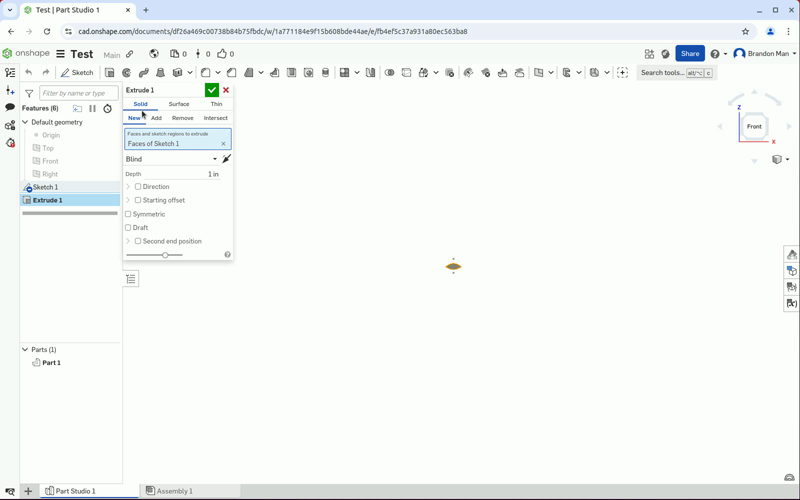
mouse_move(137, 120)
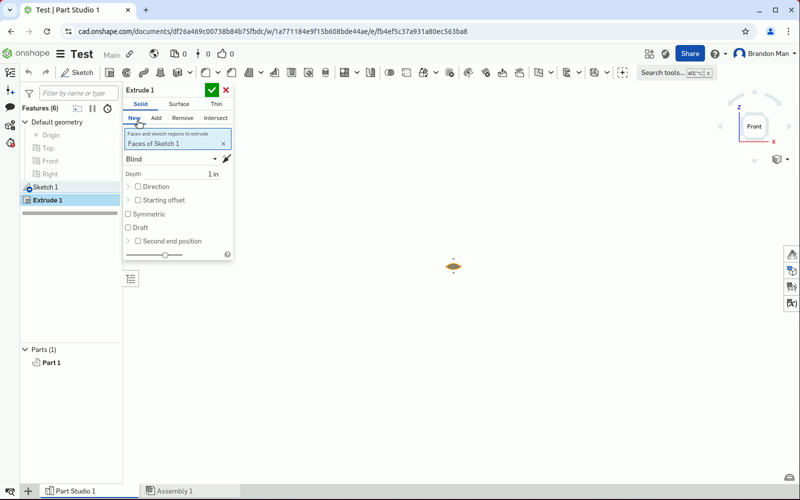
click(137, 120)
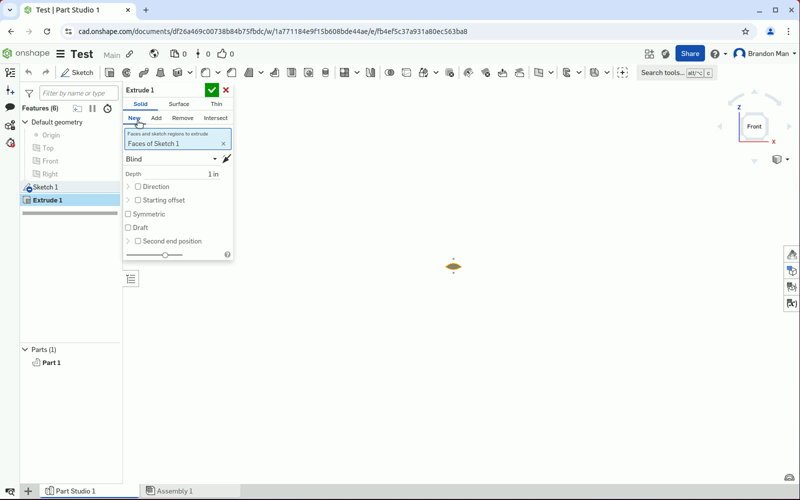
key(tab, 4)
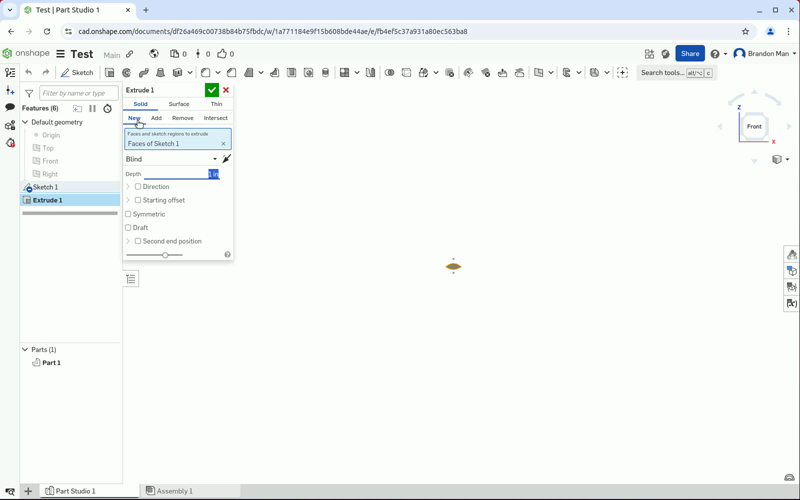
text(23.108)
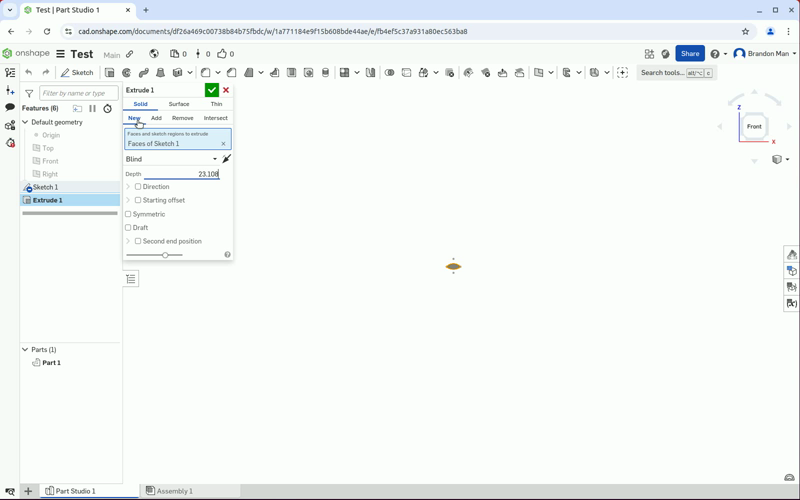
key(enter)
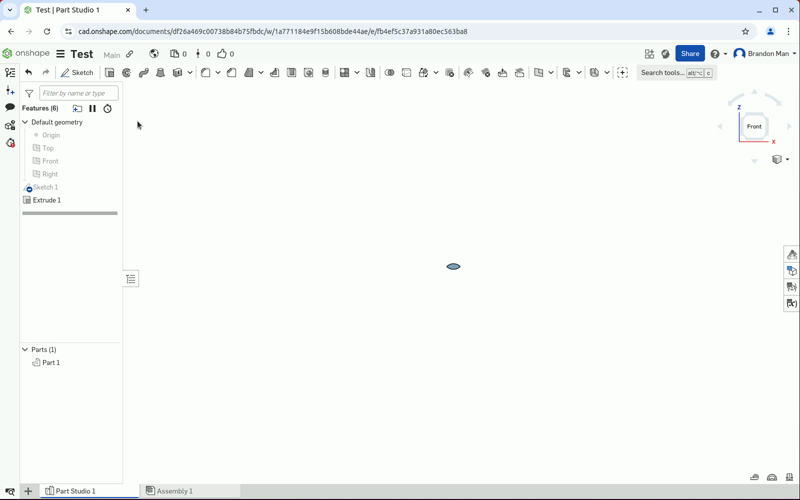
key(shift+h)
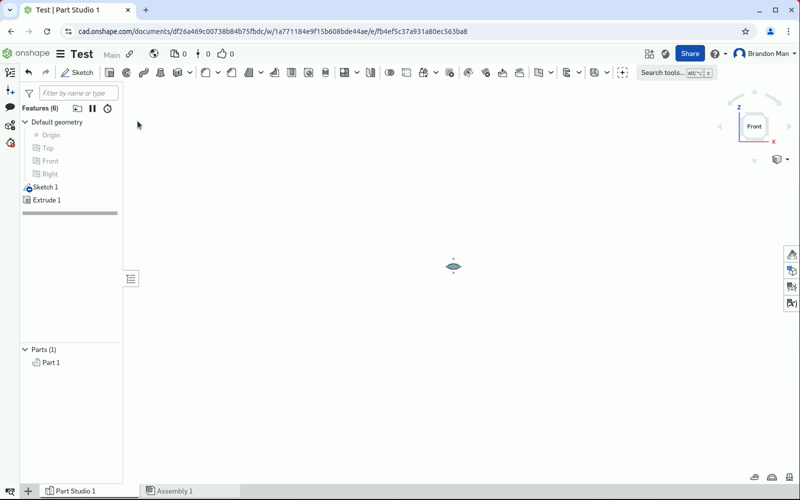
key(shift+h)
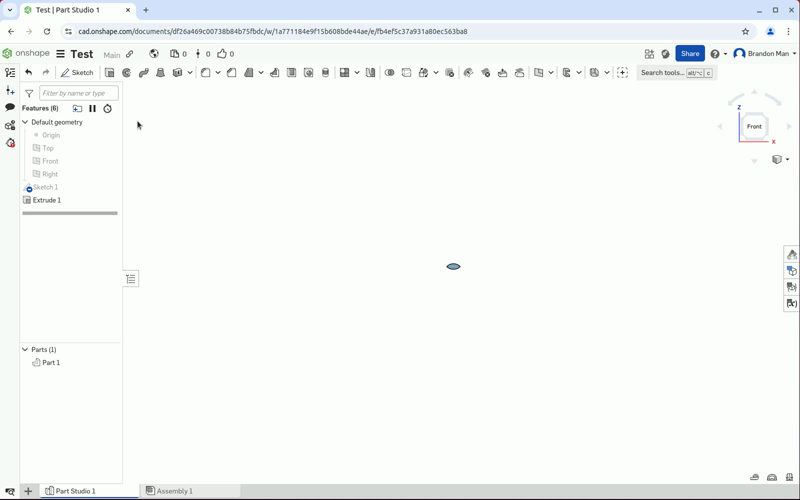
mouse_move(73, 189)
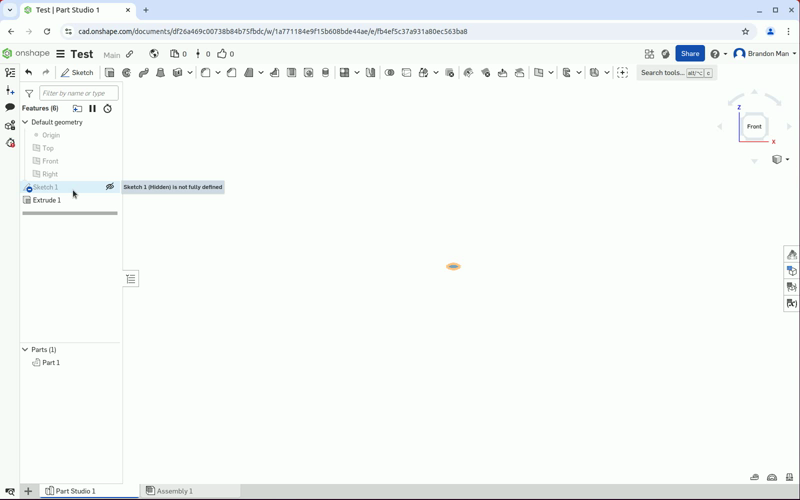
click(73, 189)
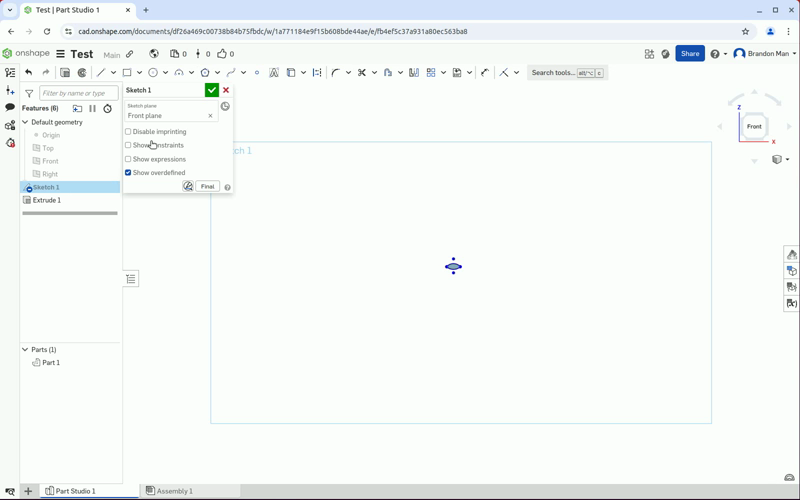
mouse_move(229, 92)
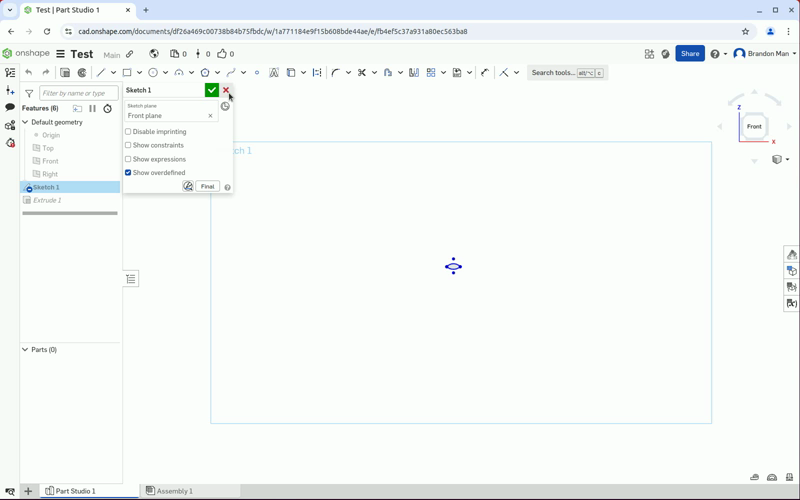
click(229, 92)
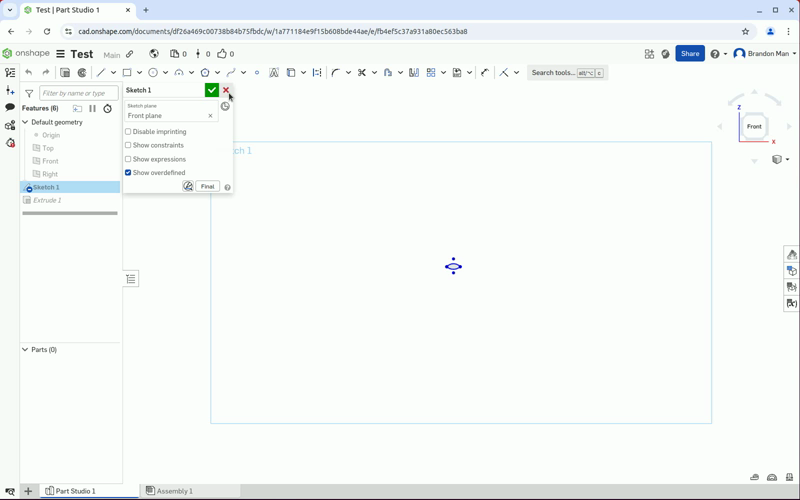
key(shift+s)
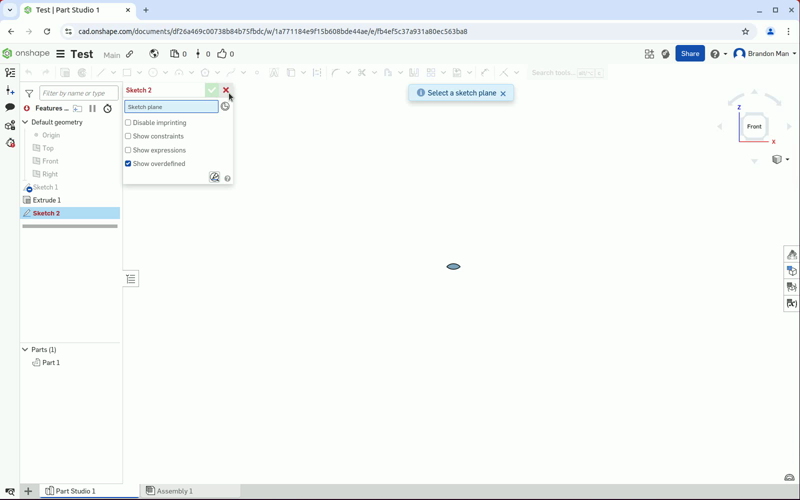
mouse_move(73, 163)
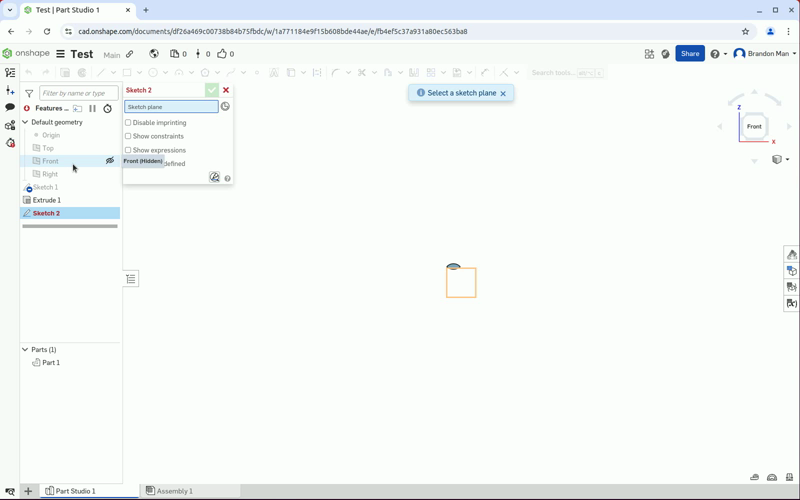
click(73, 163)
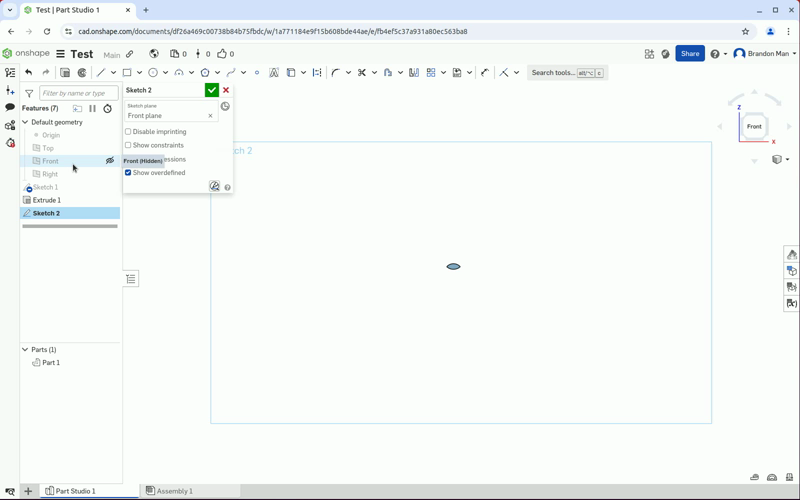
mouse_move(73, 352)
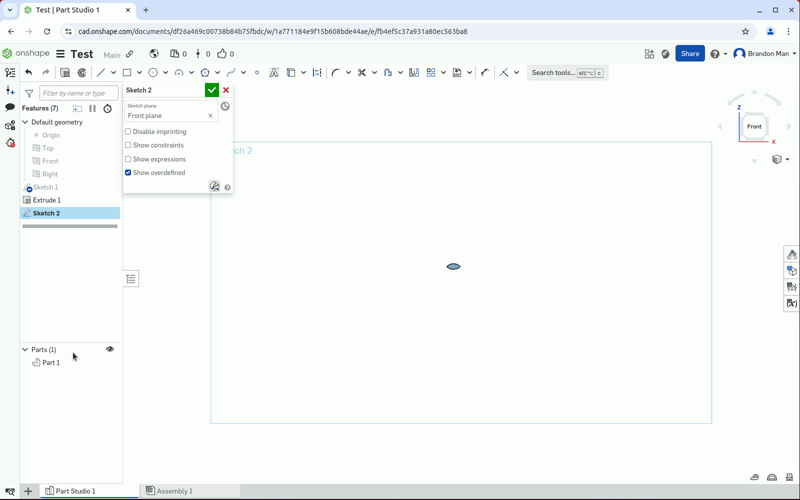
key(y)
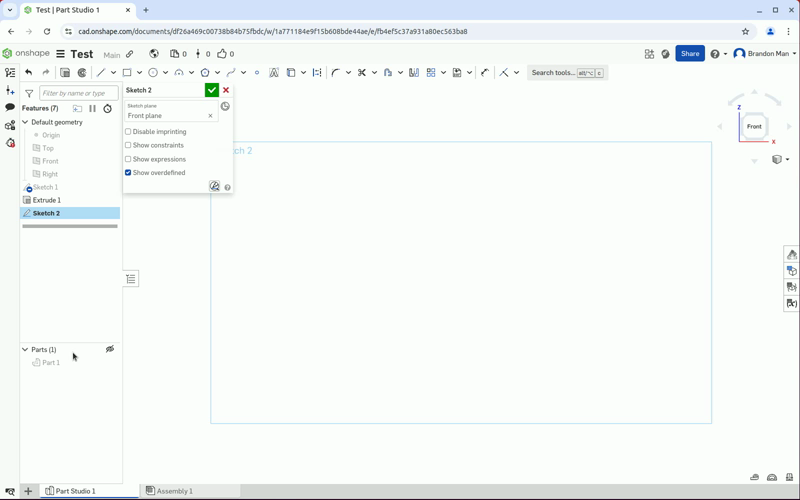
key(c)
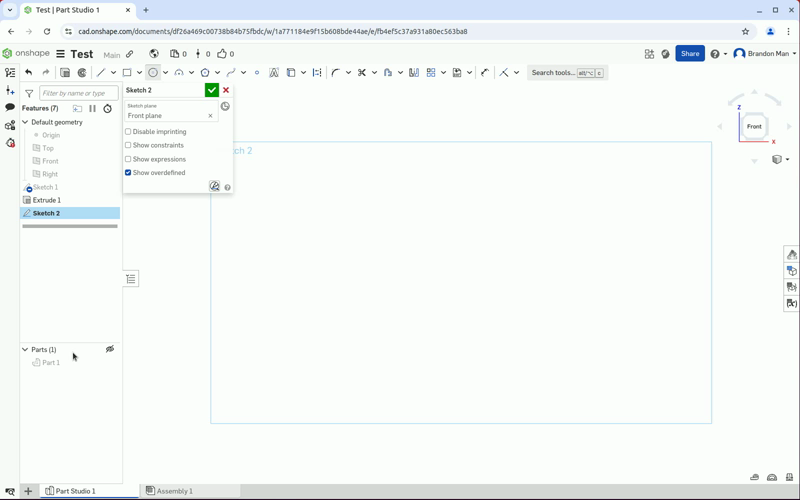
key_down(shift)
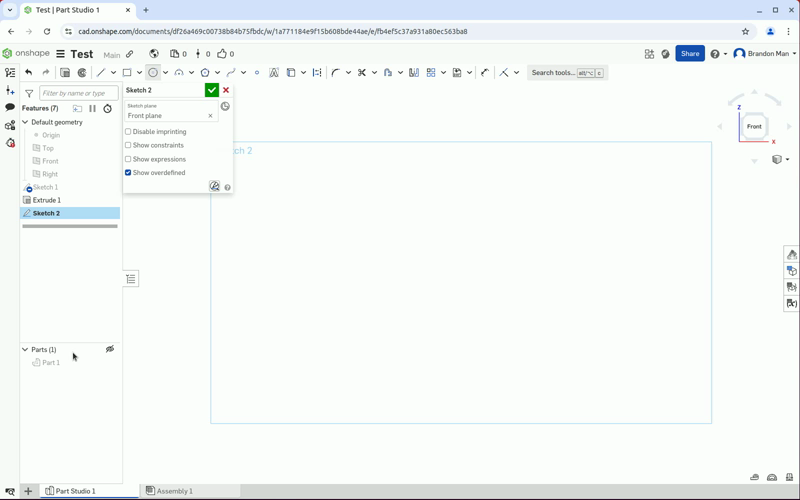
mouse_move(454, 266)
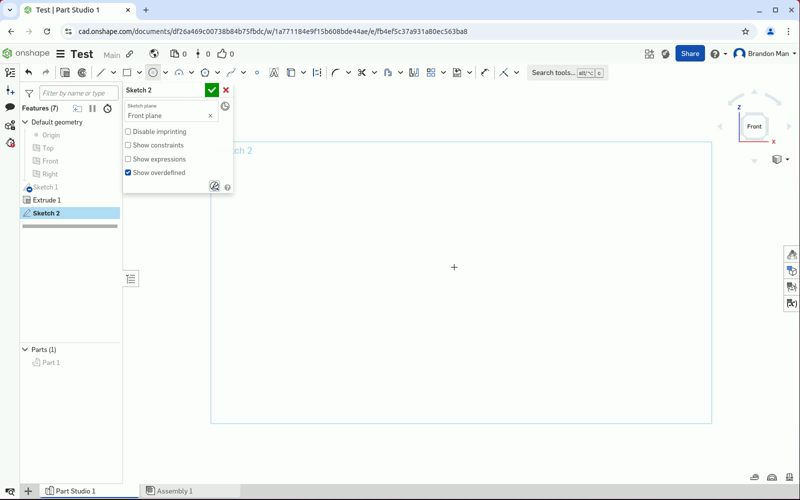
click(454, 266)
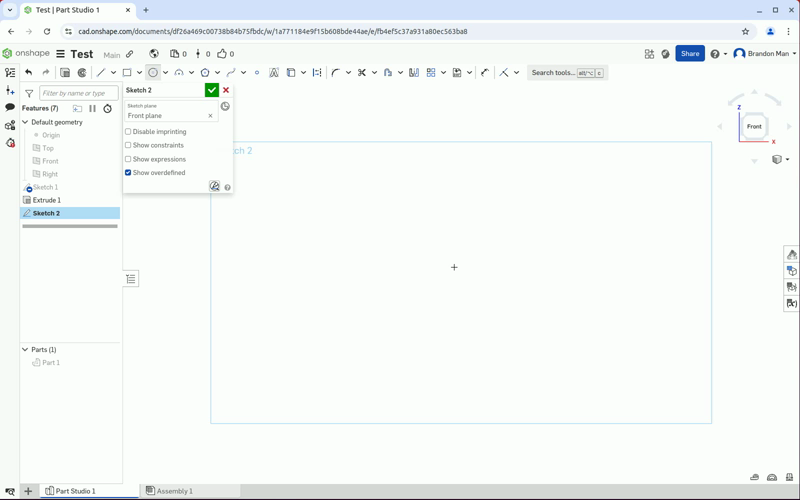
key_up(shift)
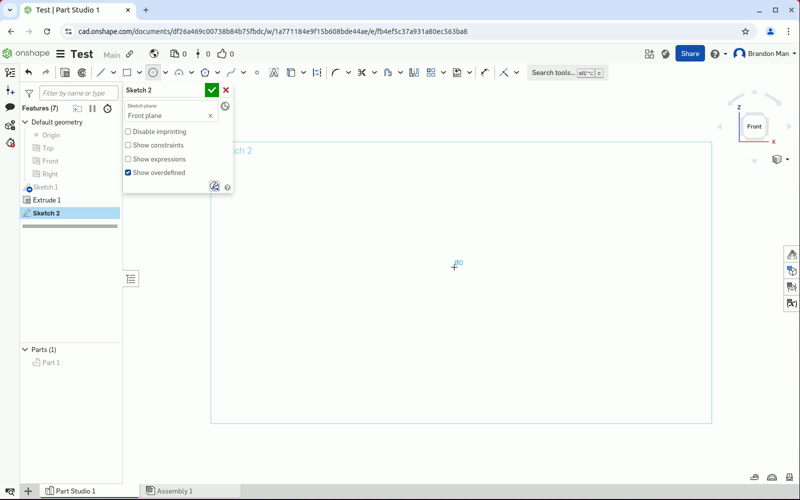
mouse_move(462, 266)
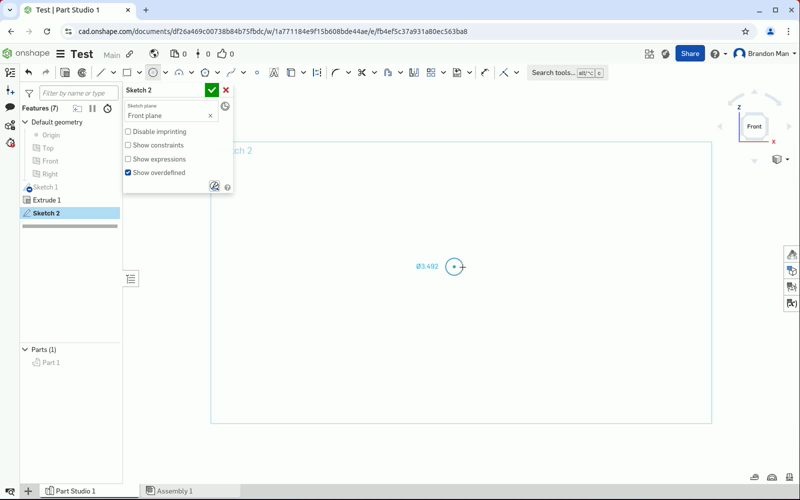
click(462, 266)
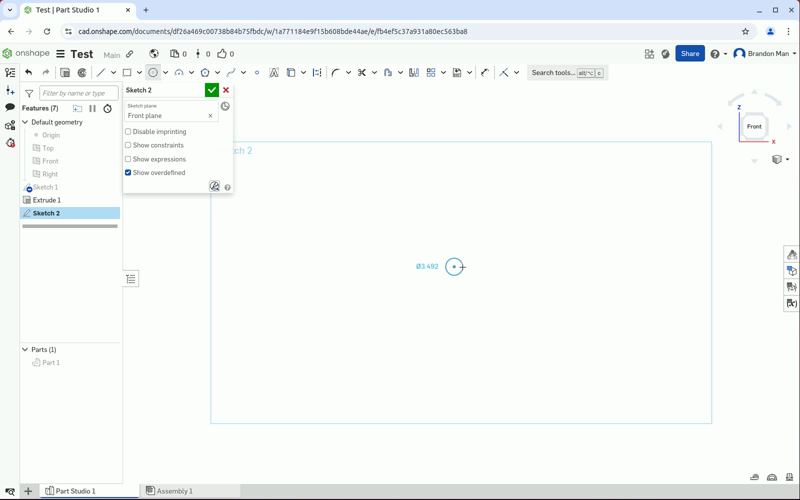
key(esc)
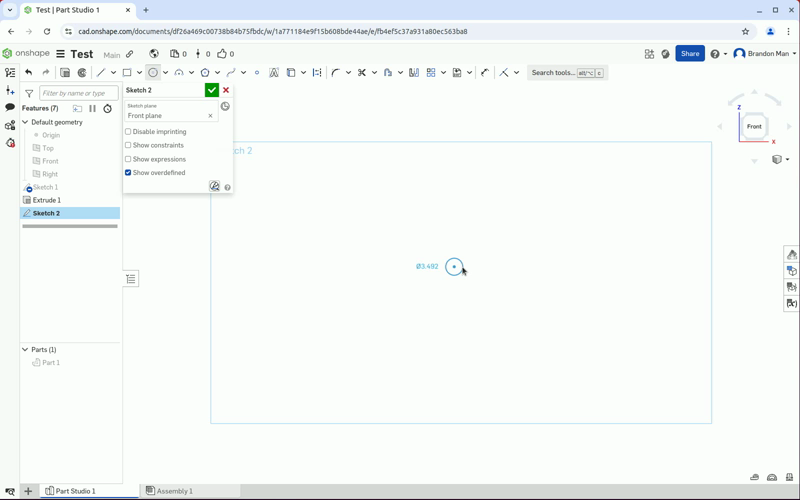
mouse_move(455, 263)
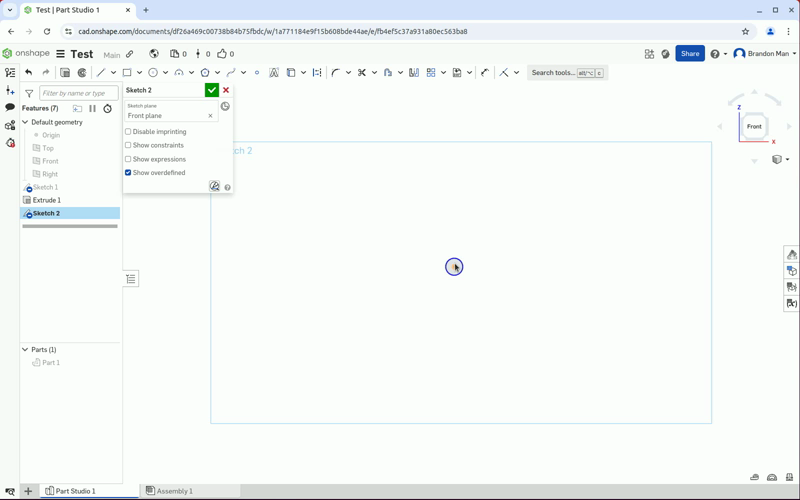
scroll(6)
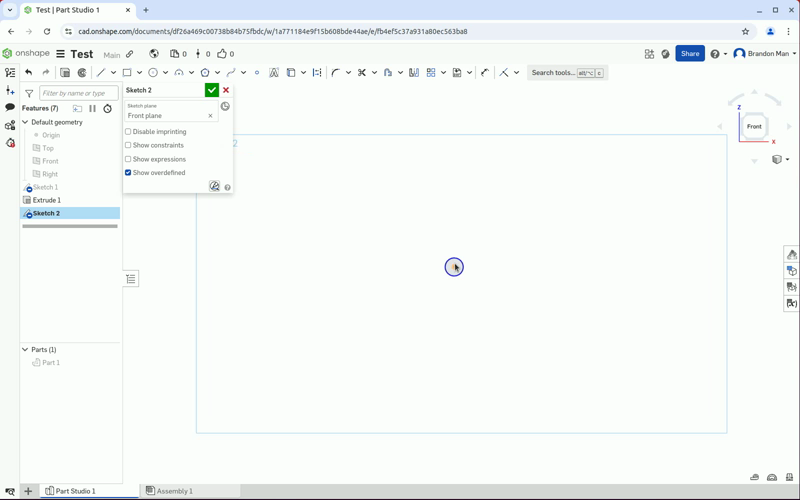
scroll(6)
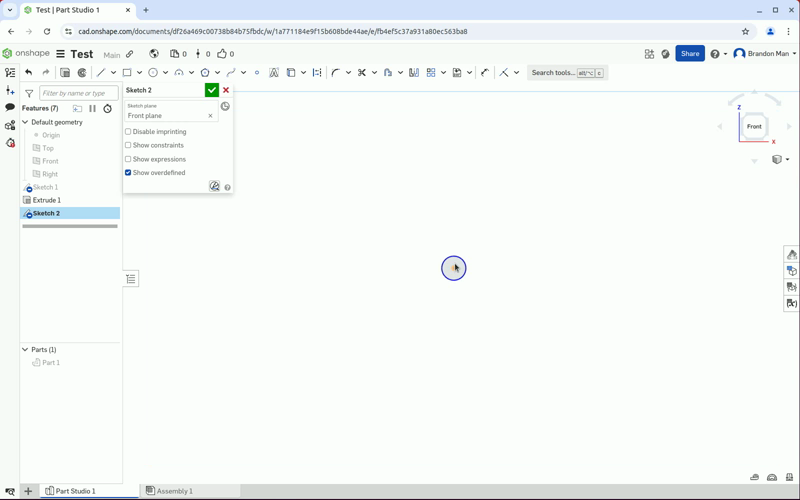
scroll(6)
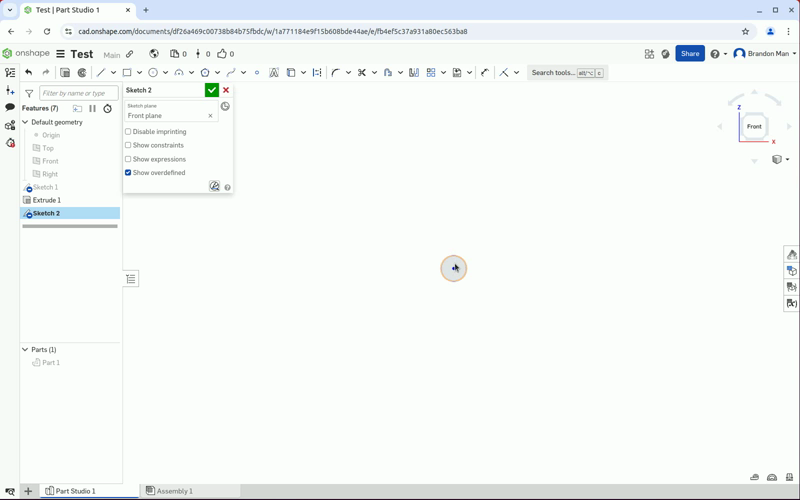
scroll(6)
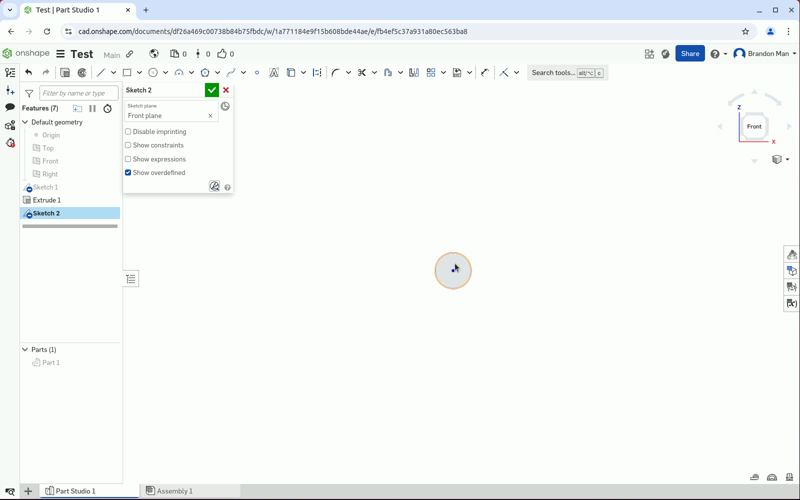
scroll(6)
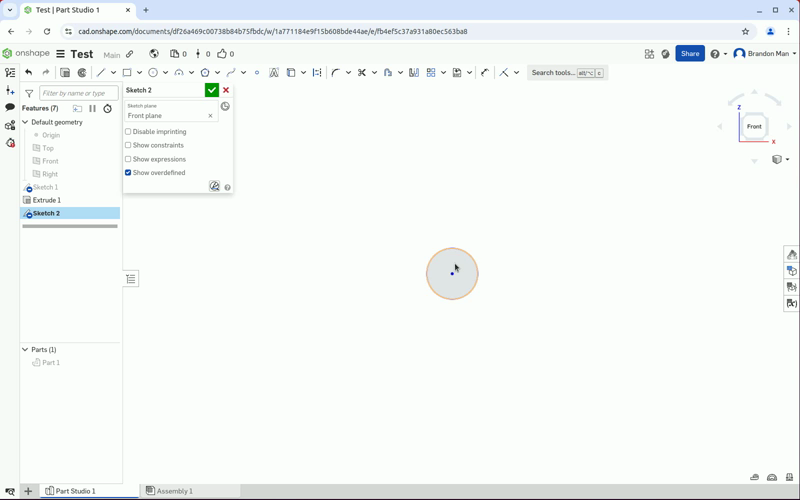
scroll(6)
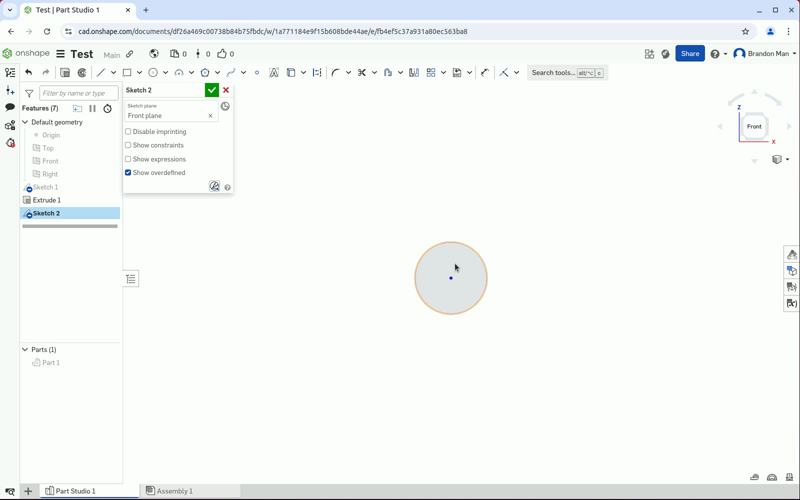
scroll(6)
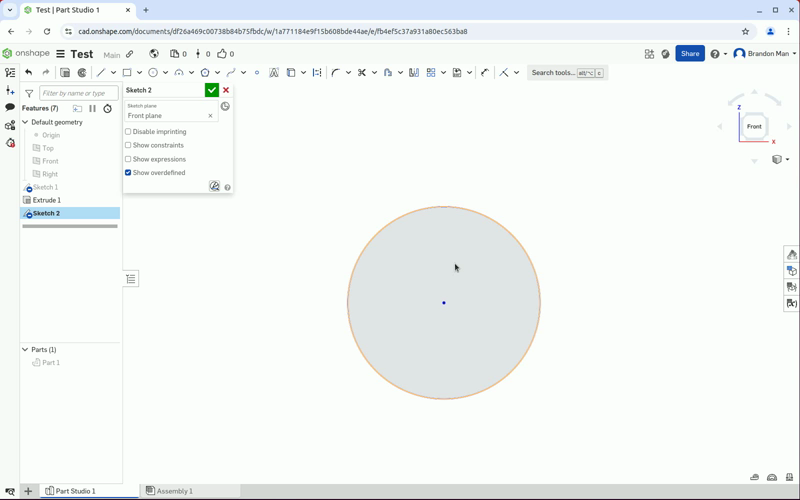
click(455, 263)
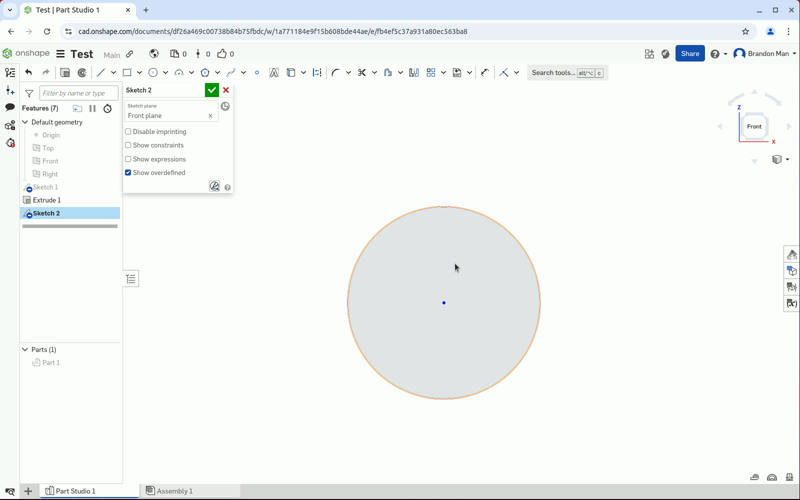
scroll(-6)
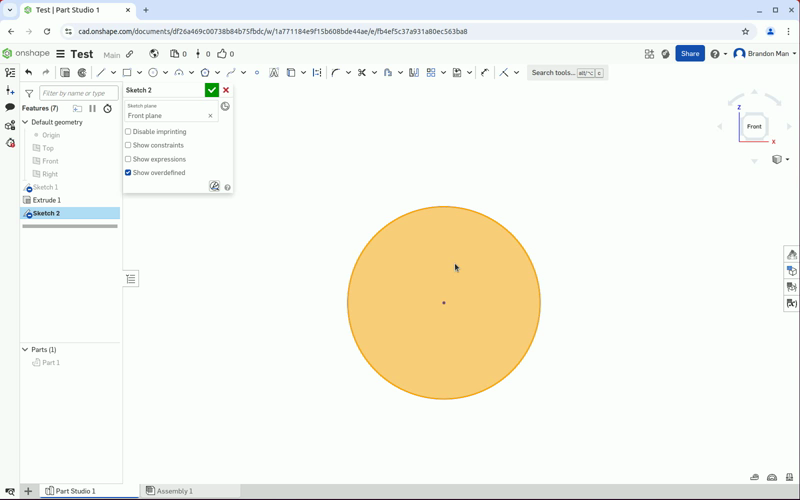
scroll(-6)
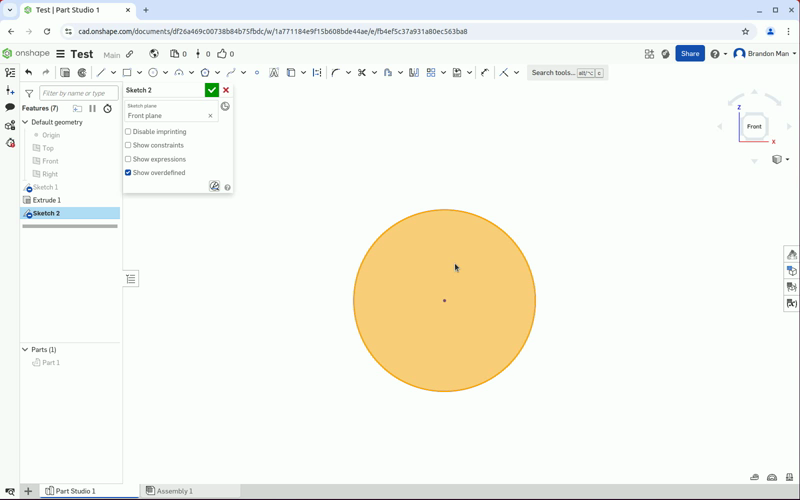
scroll(-6)
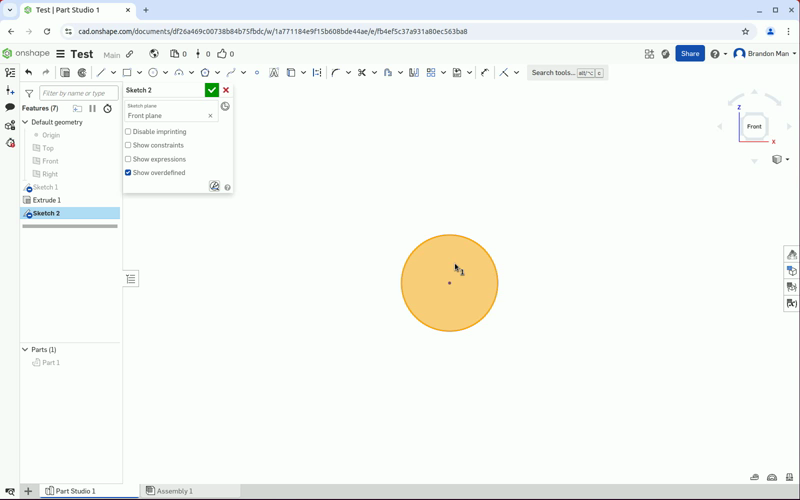
scroll(-6)
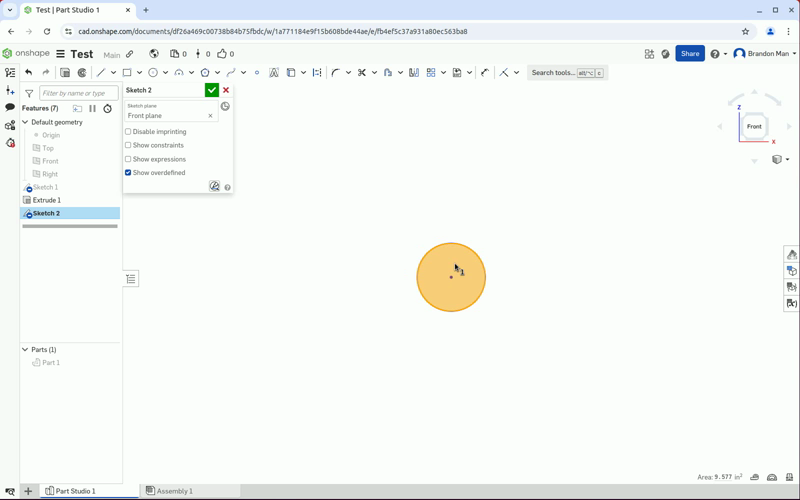
scroll(-6)
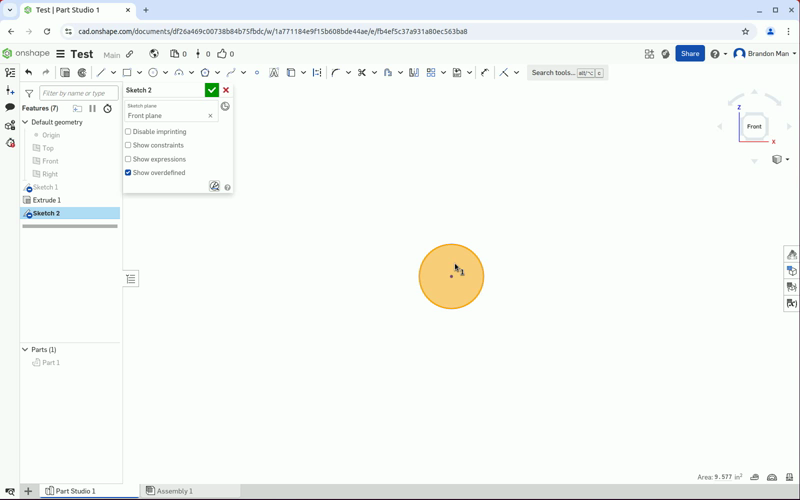
scroll(-6)
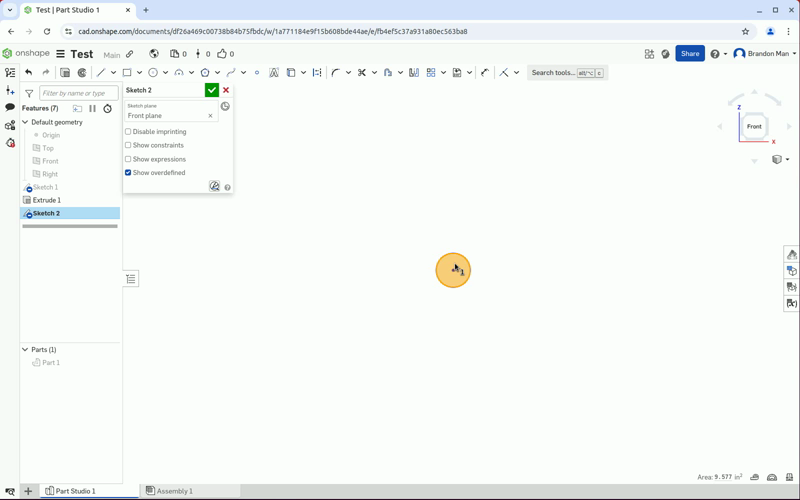
scroll(-6)
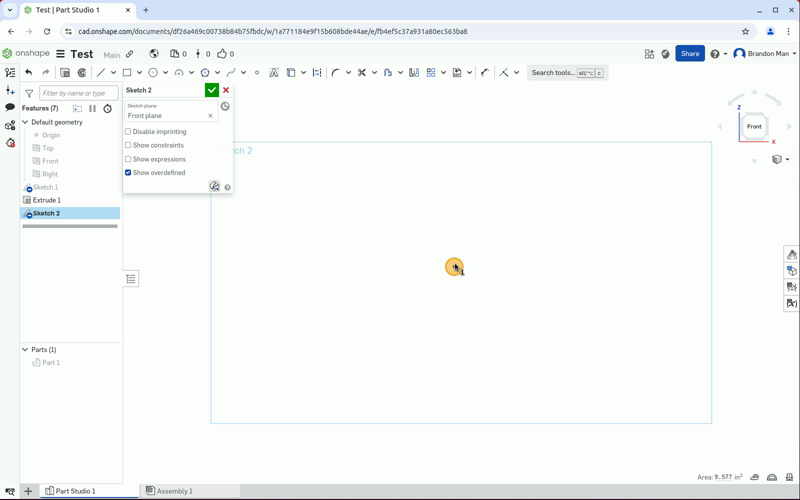
mouse_move(73, 352)
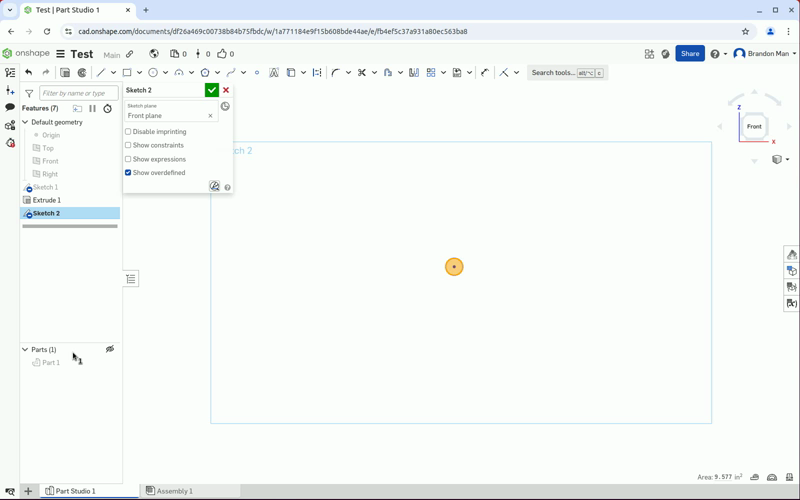
key(shift+y)
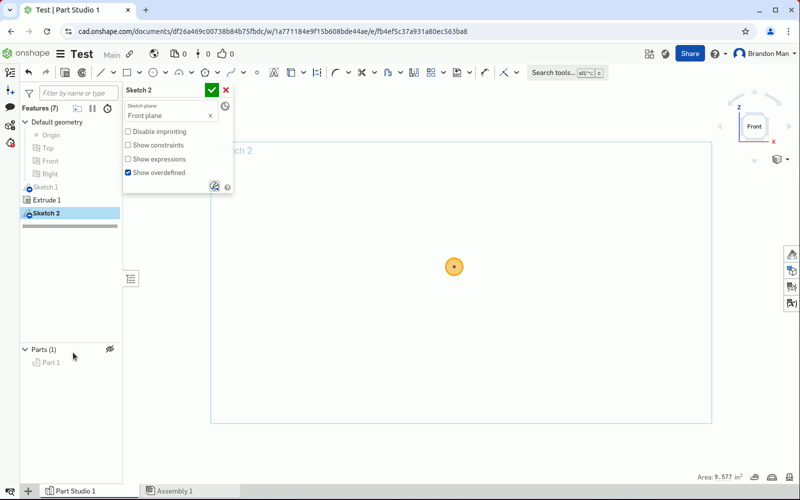
key(shift+e)
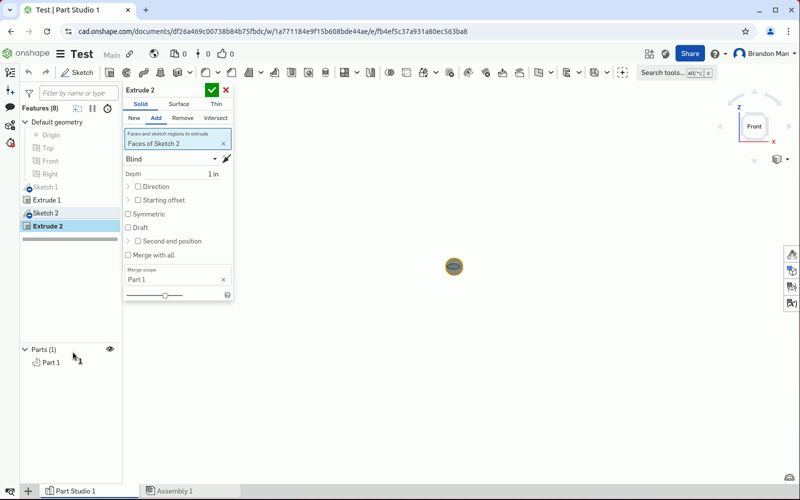
mouse_move(143, 106)
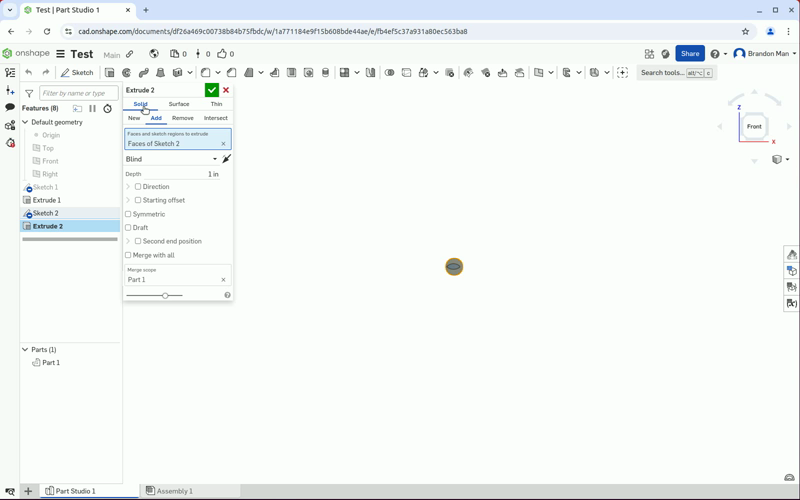
click(143, 106)
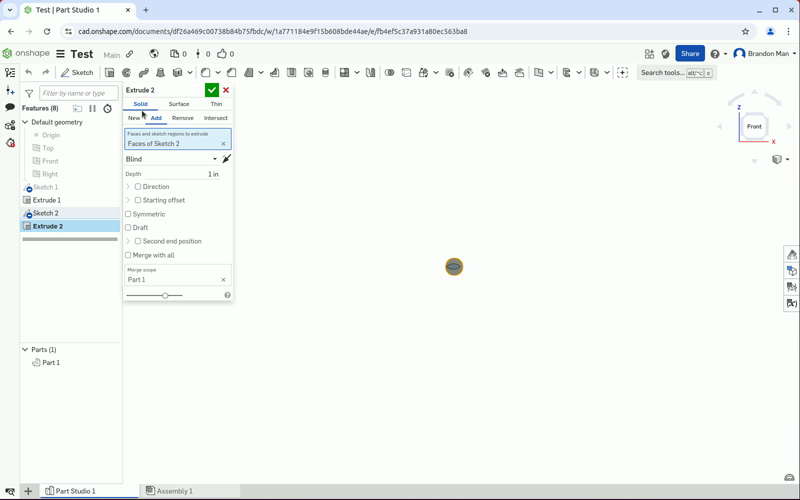
mouse_move(137, 120)
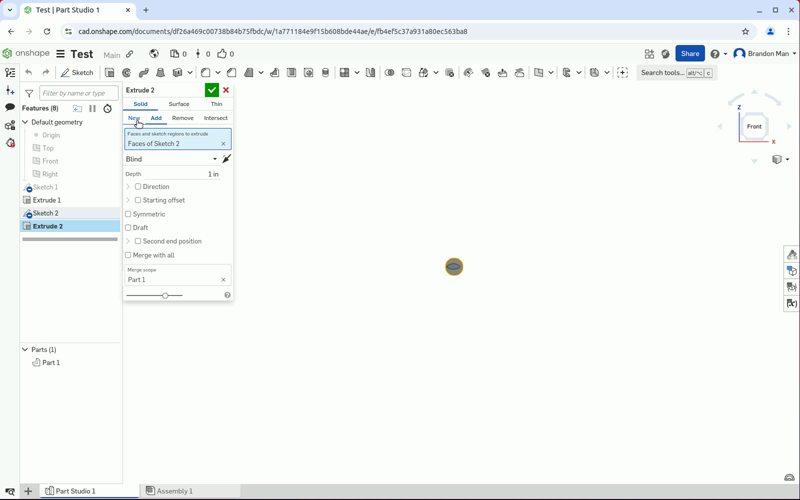
click(137, 120)
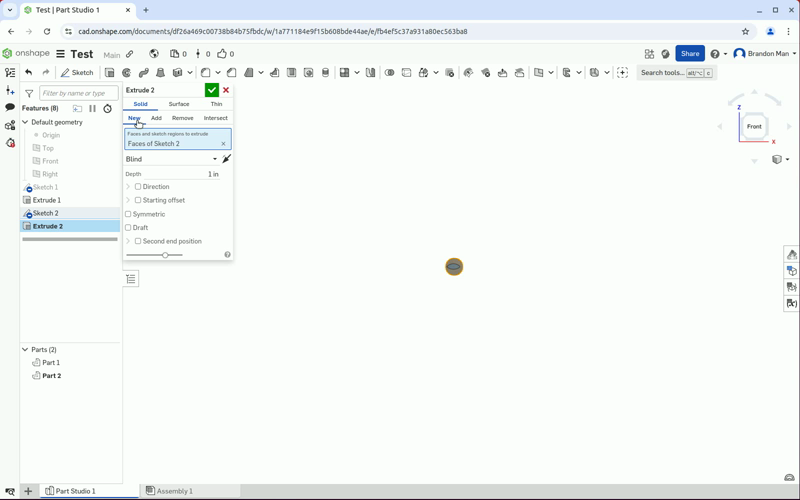
key(tab, 4)
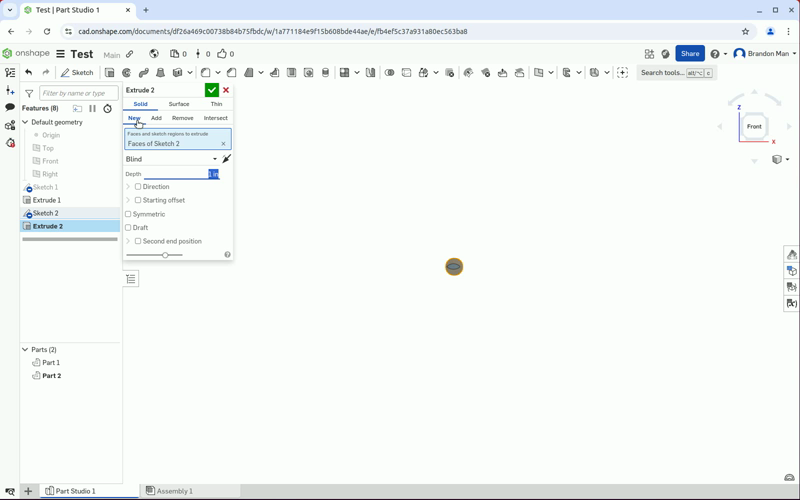
text(2.166)
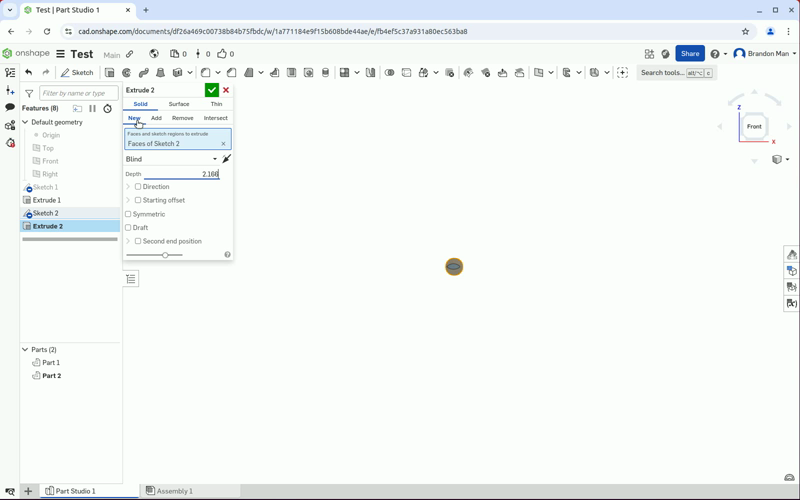
key(enter)
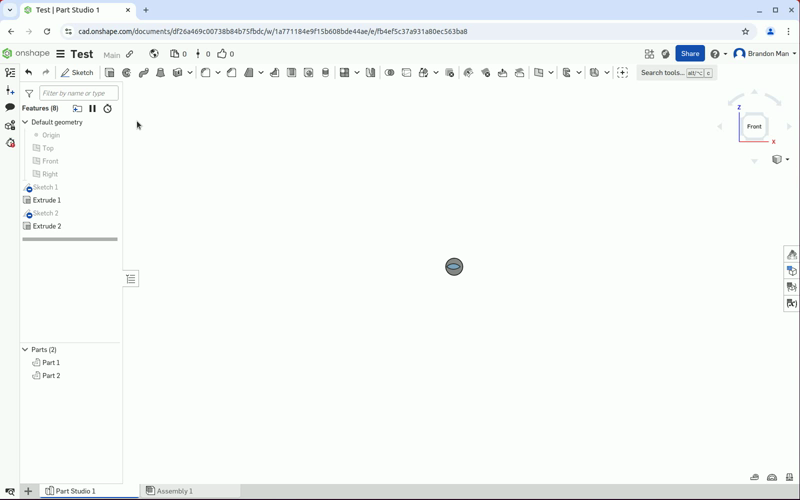
key(shift+h)
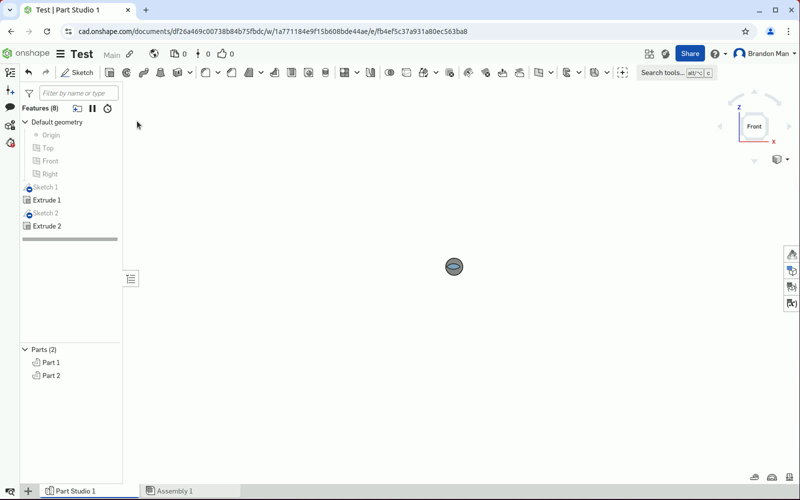
key(shift+h)
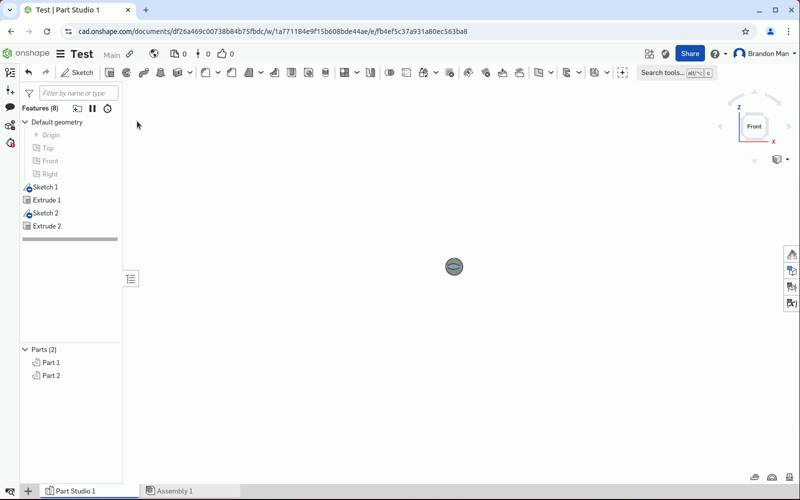
key(shift+7)
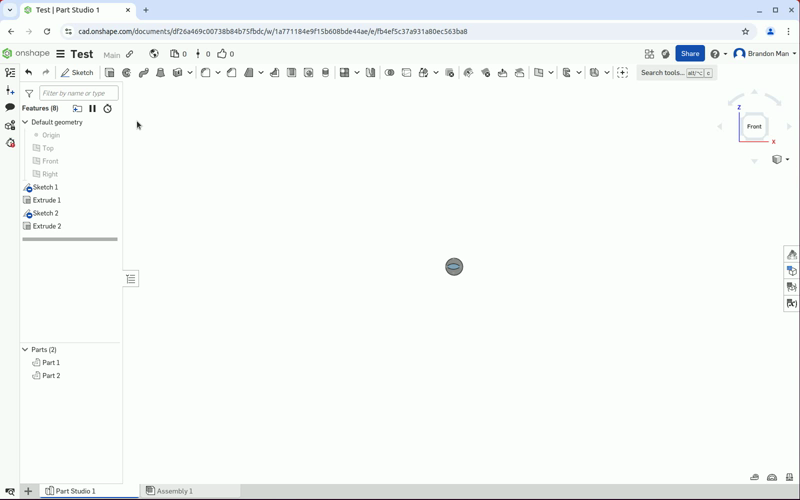
key(left, 2)
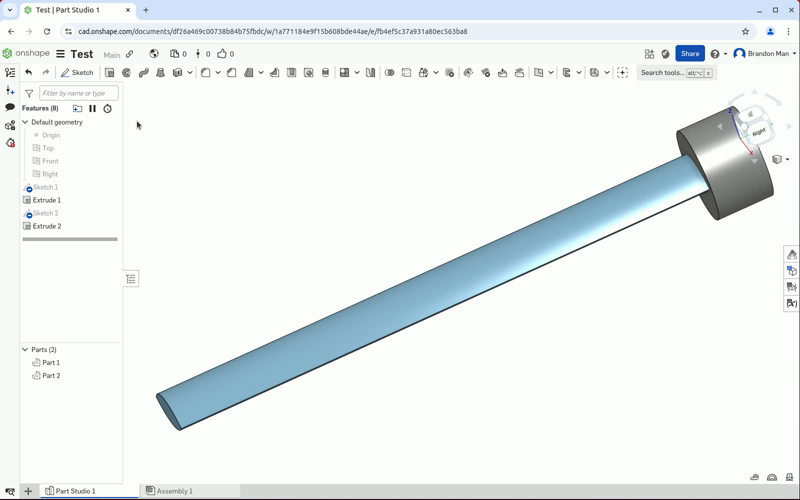
key(down, 2)
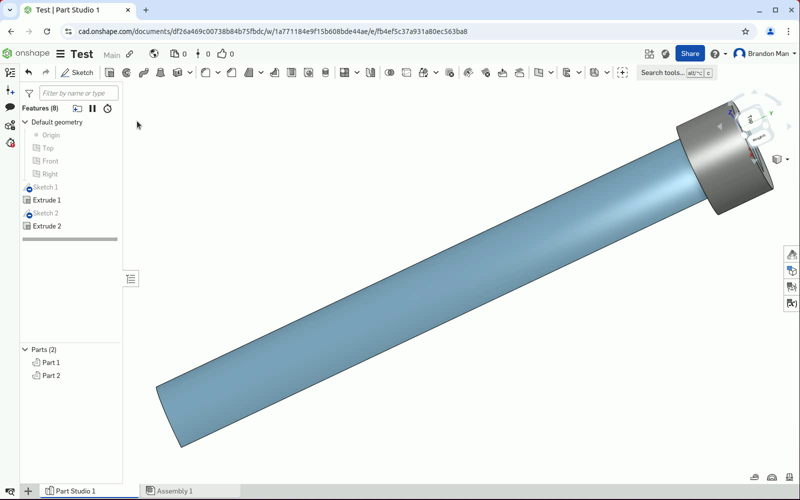
key(up, 2)
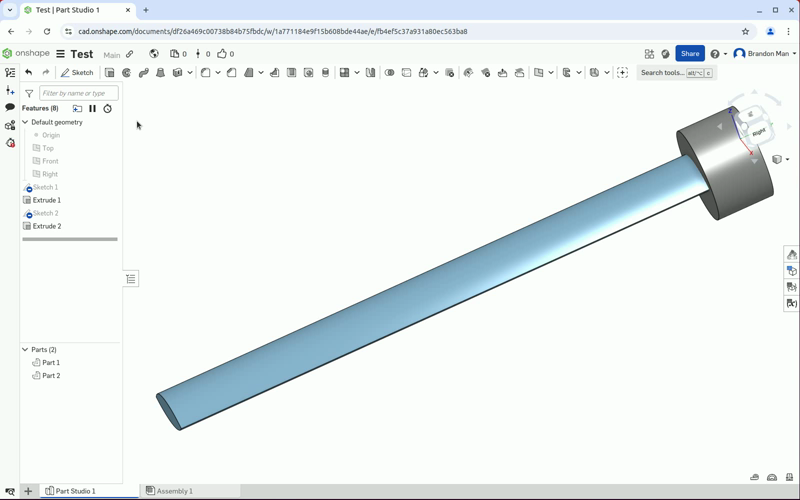
key(right, 2)
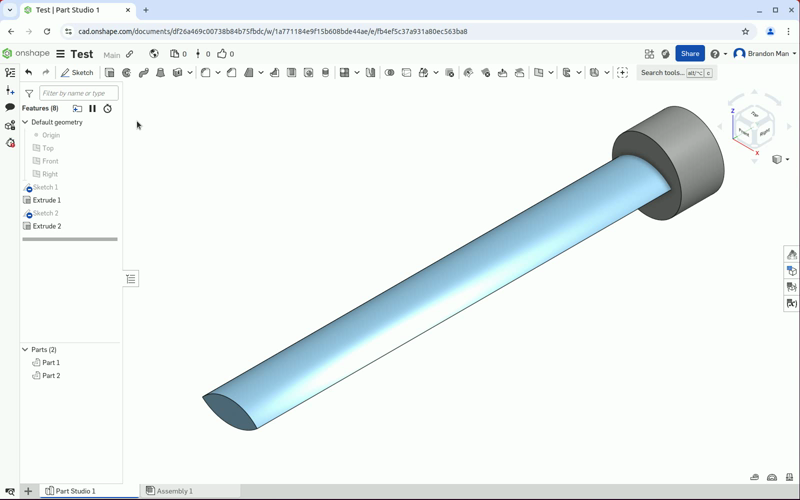
mouse_move(73, 189)
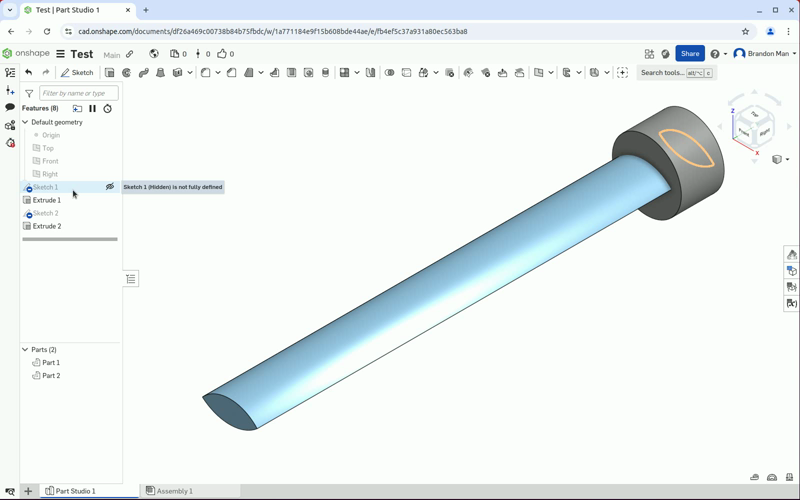
click(73, 189)